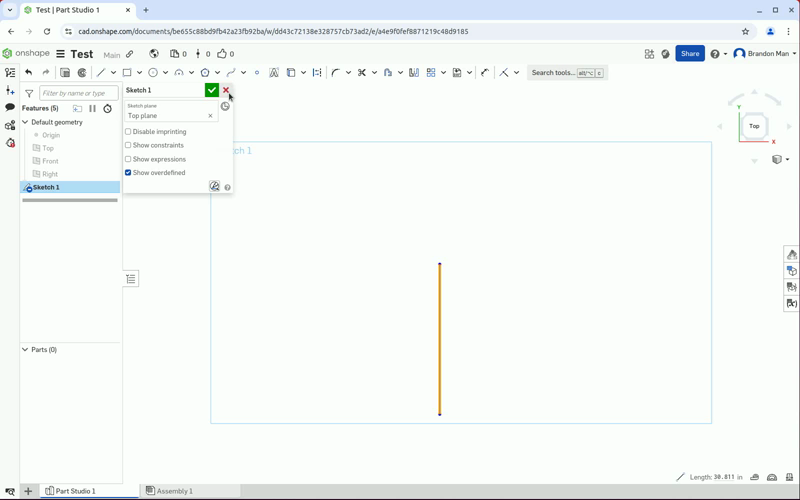
key(shift+h)
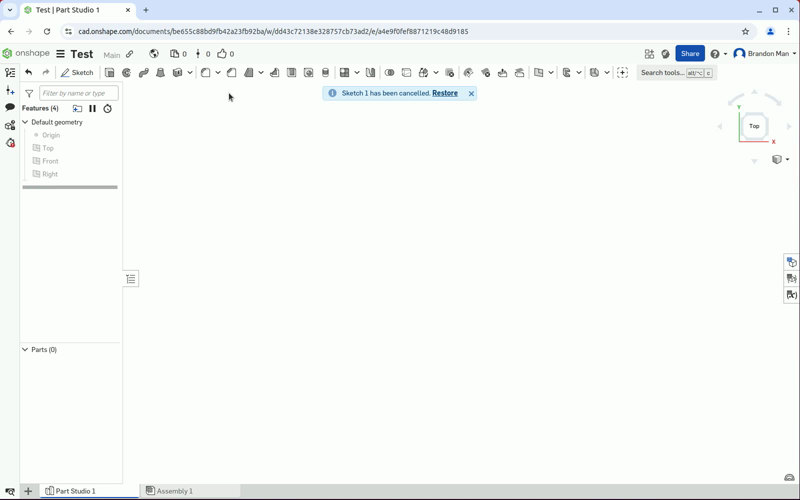
mouse_move(73, 352)
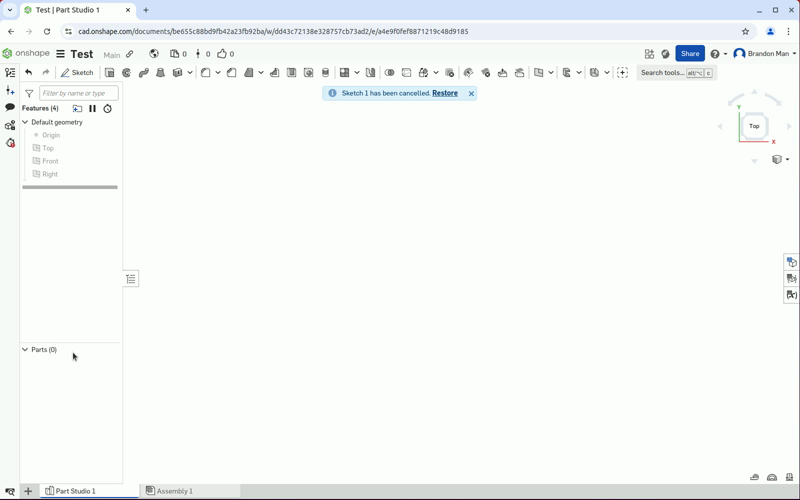
key(y)
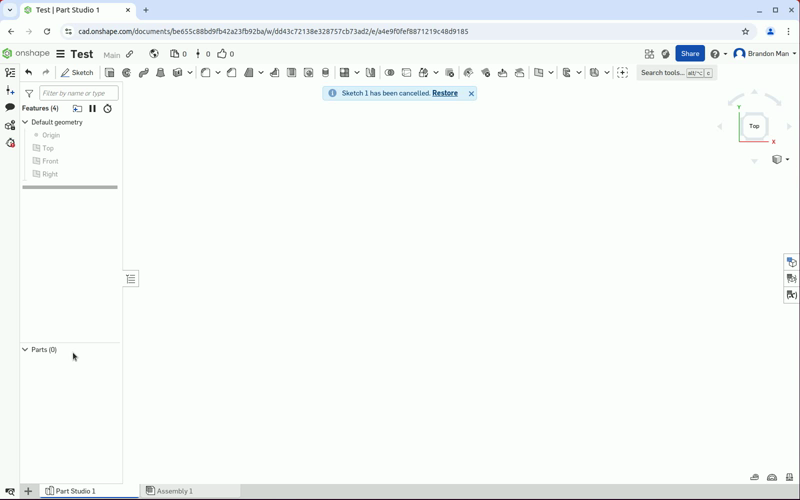
key(shift+p)
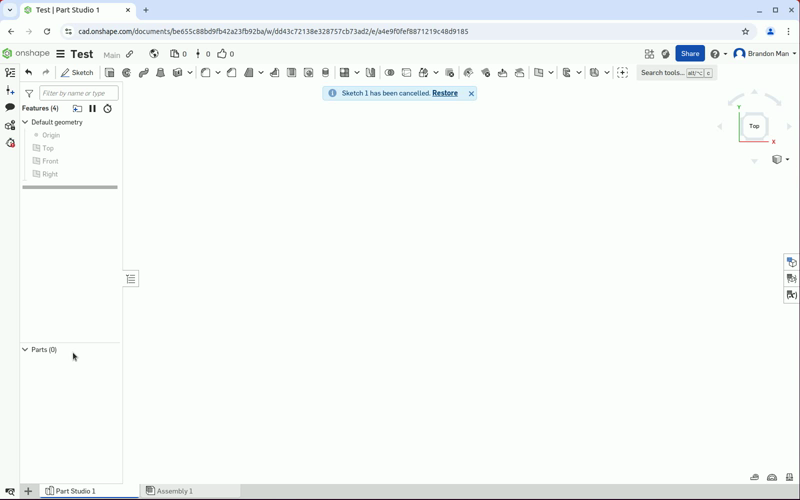
key(space)
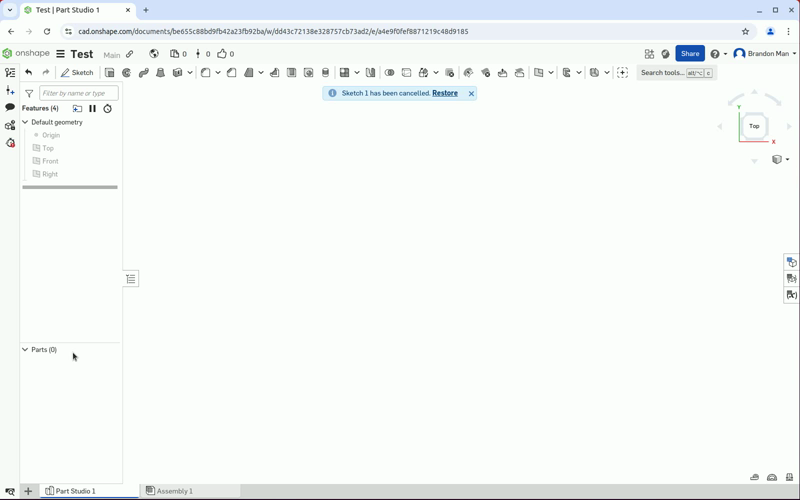
key_down(shift)
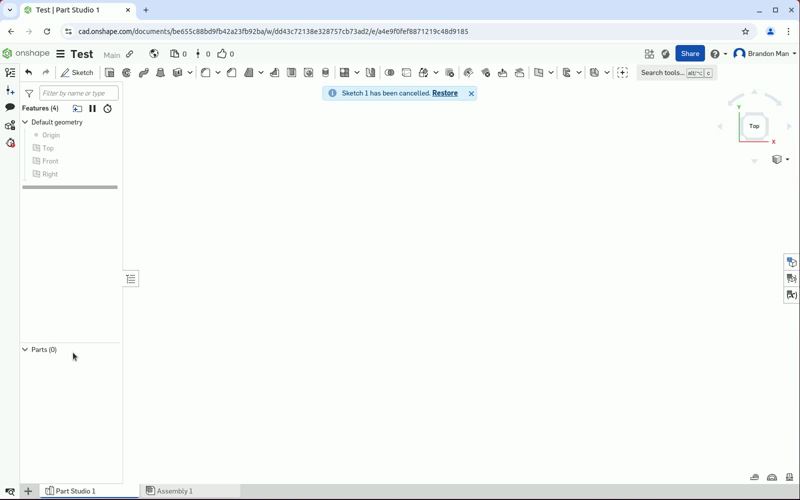
key(up)
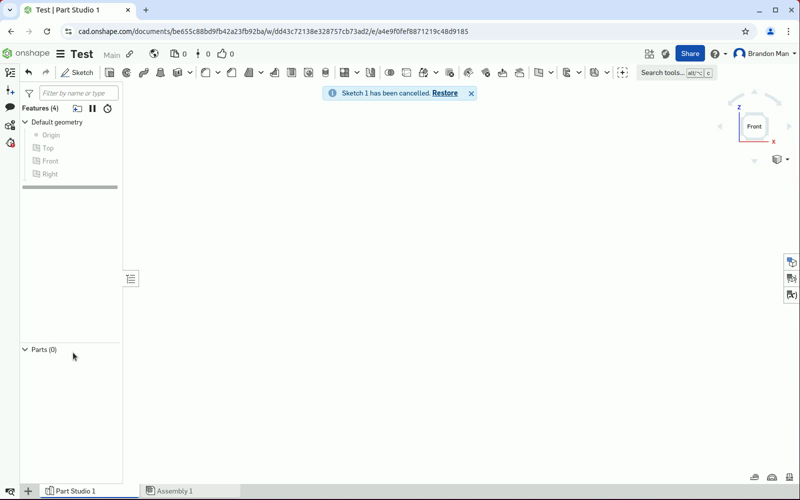
key_up(shift)
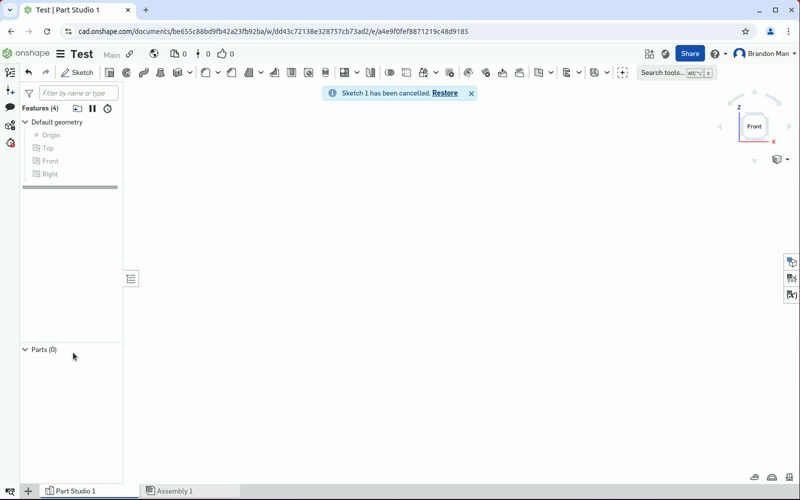
mouse_move(73, 352)
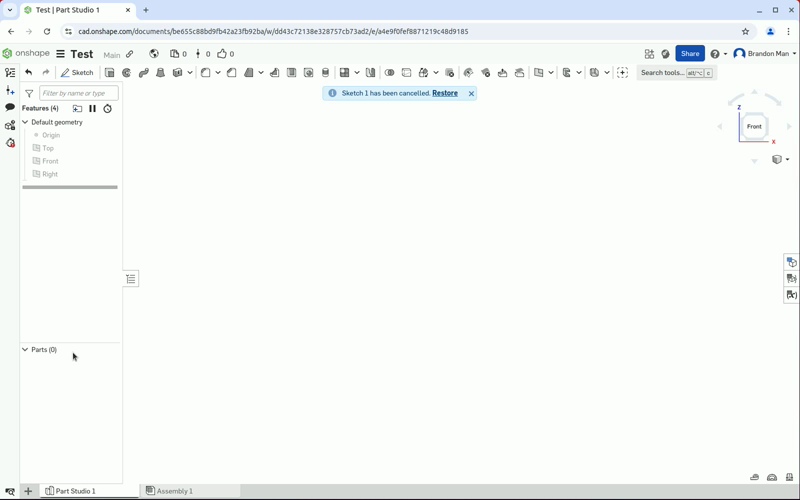
key(shift+y)
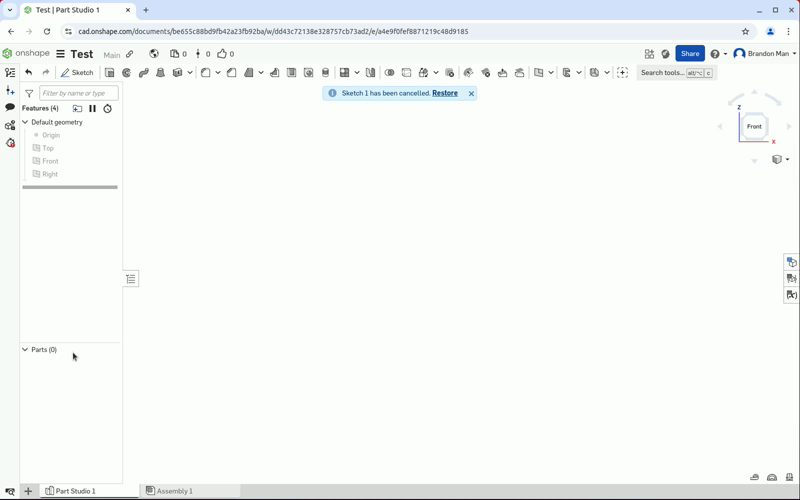
key(shift+s)
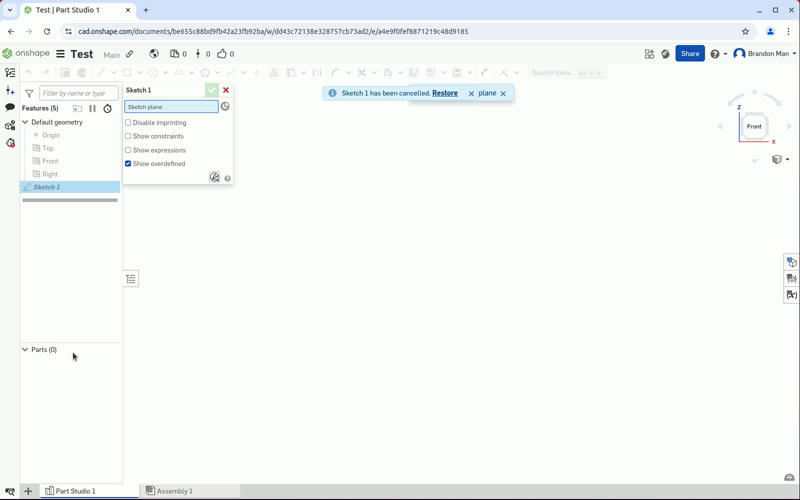
mouse_move(73, 163)
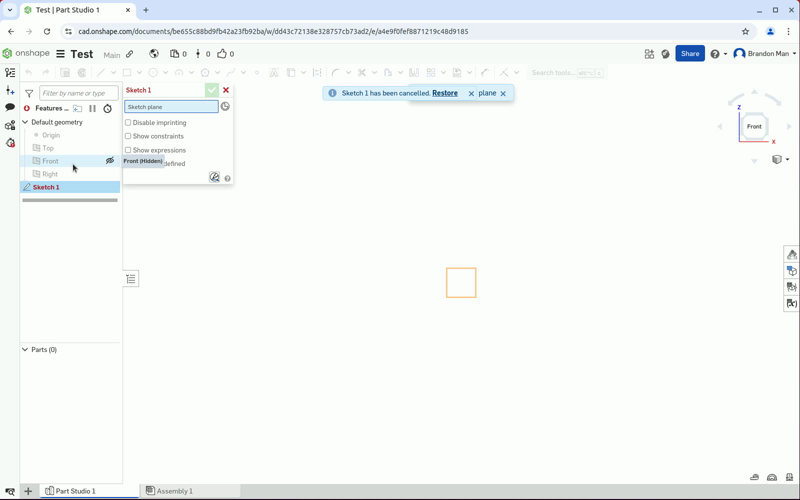
click(73, 163)
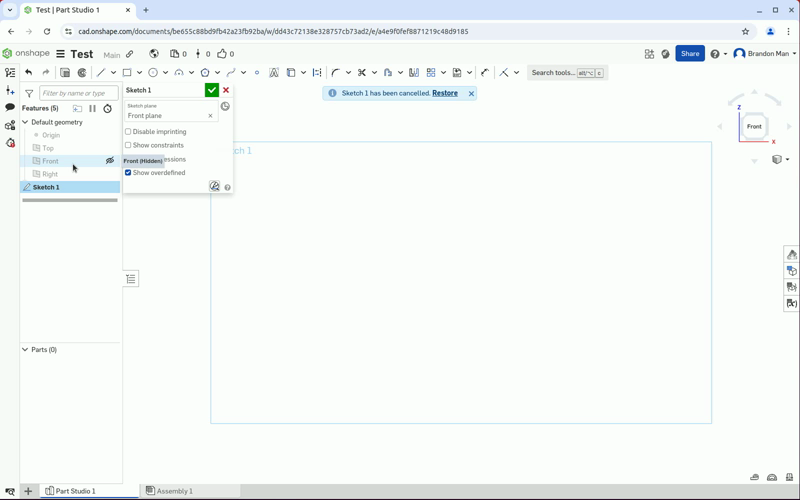
mouse_move(73, 352)
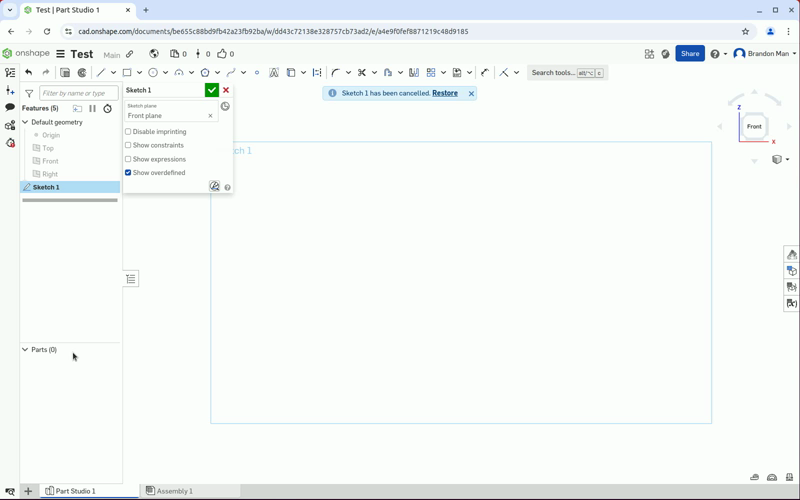
key(y)
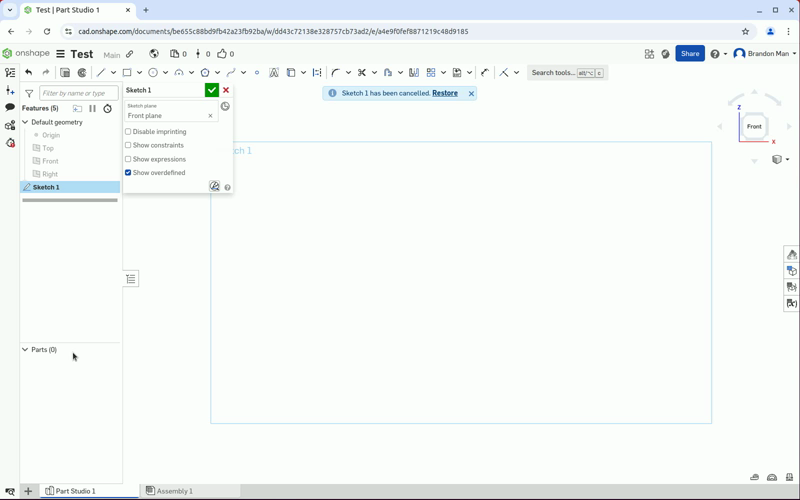
key(c)
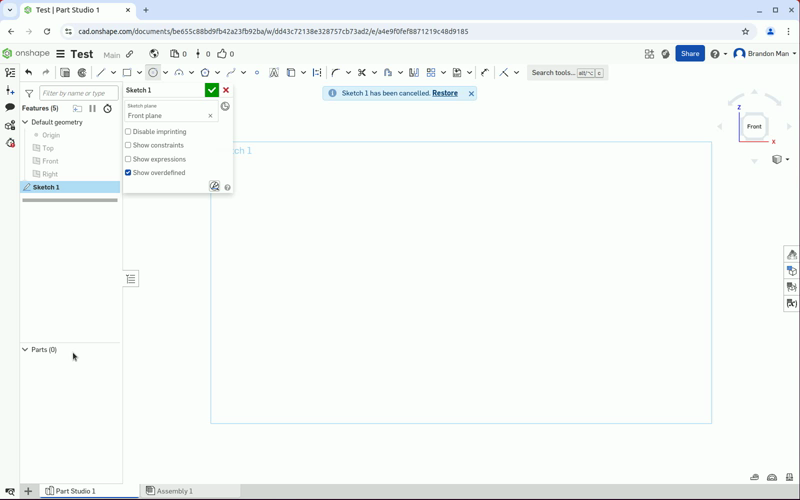
key_down(shift)
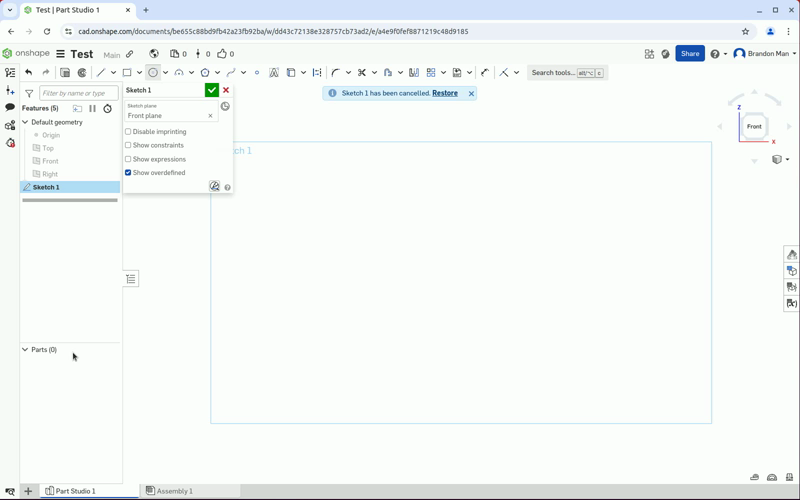
mouse_move(461, 282)
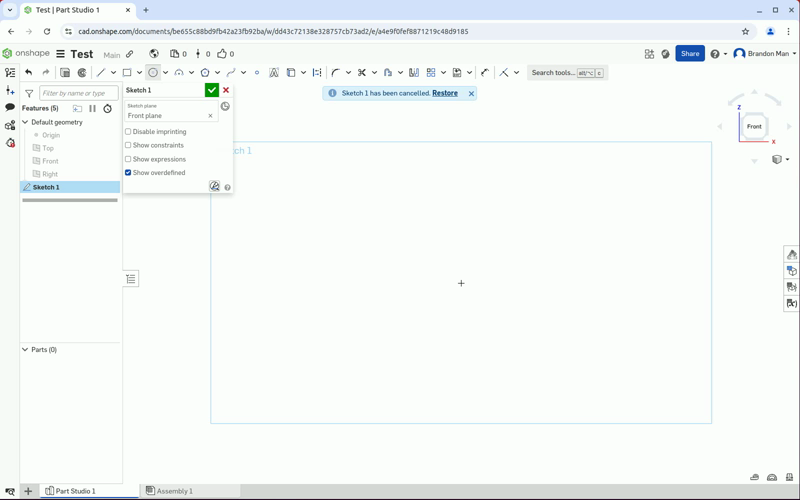
click(461, 282)
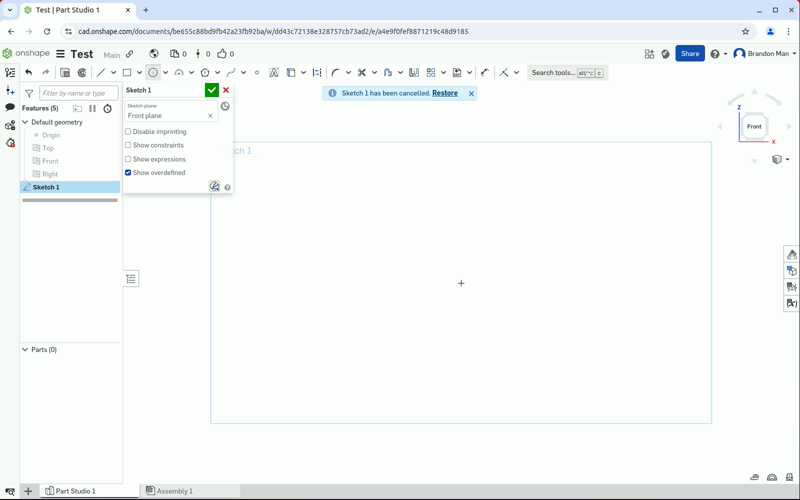
key_up(shift)
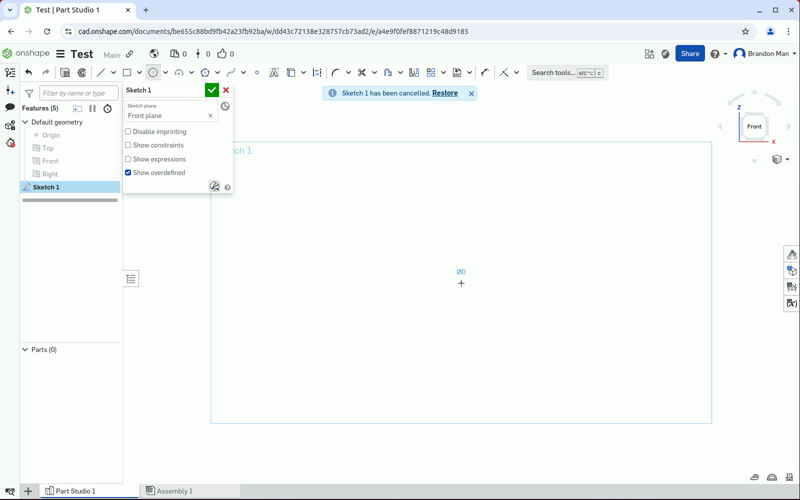
mouse_move(497, 282)
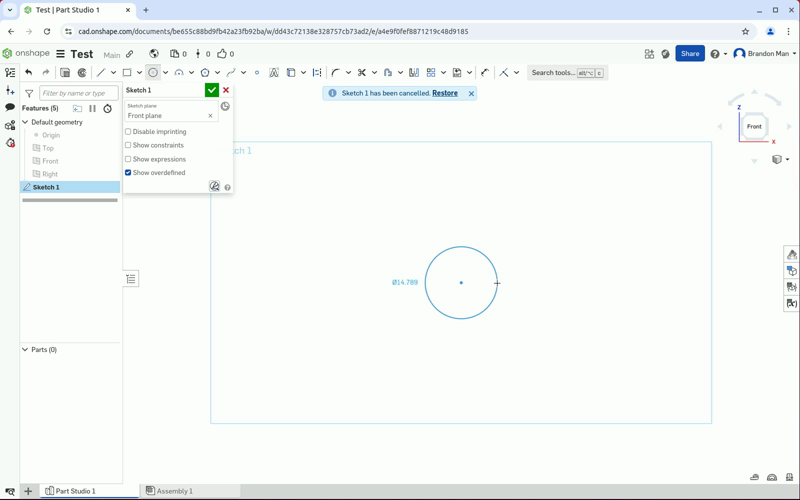
click(497, 282)
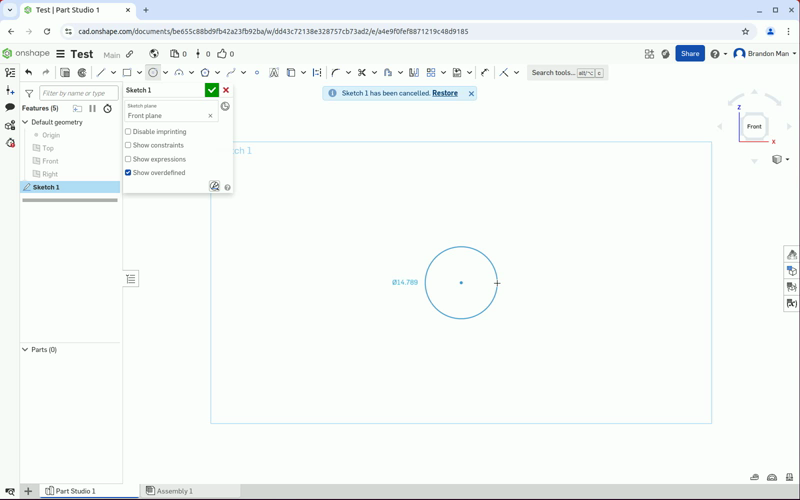
key(esc)
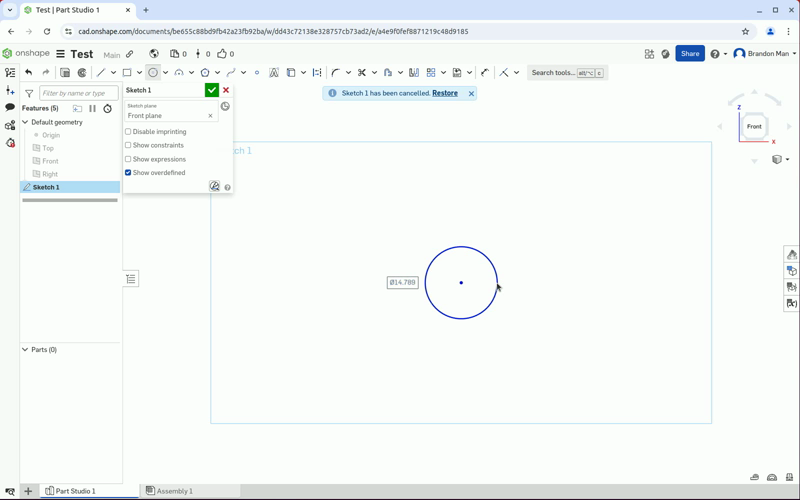
key(c)
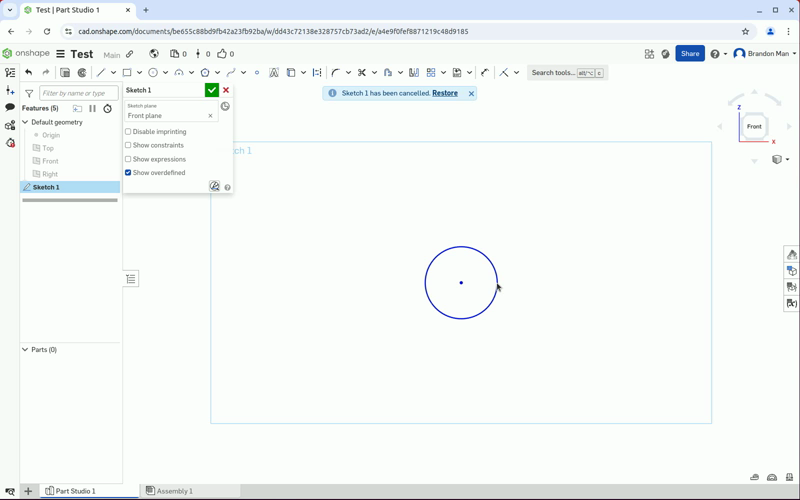
key_down(shift)
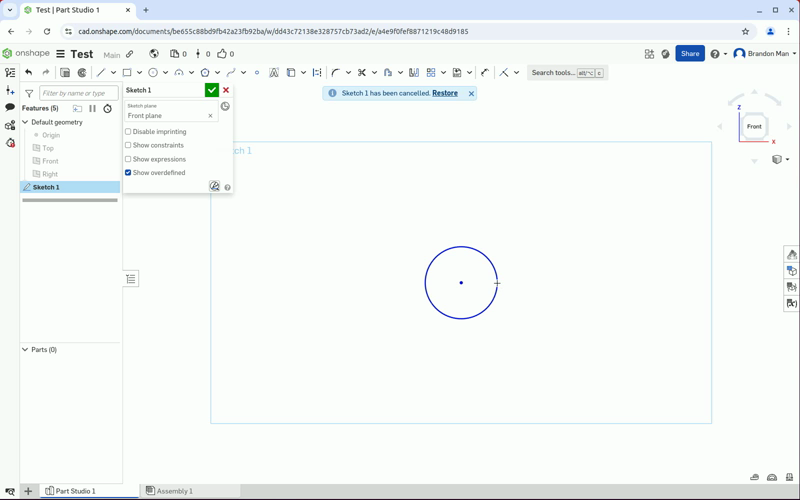
mouse_move(461, 282)
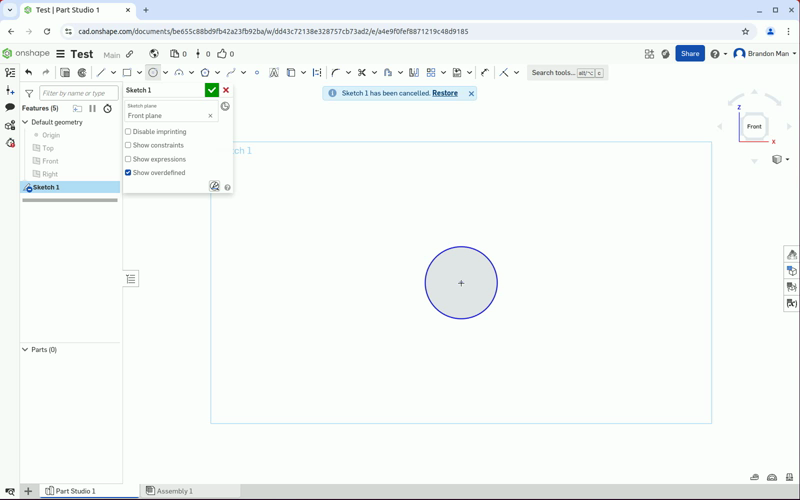
click(461, 282)
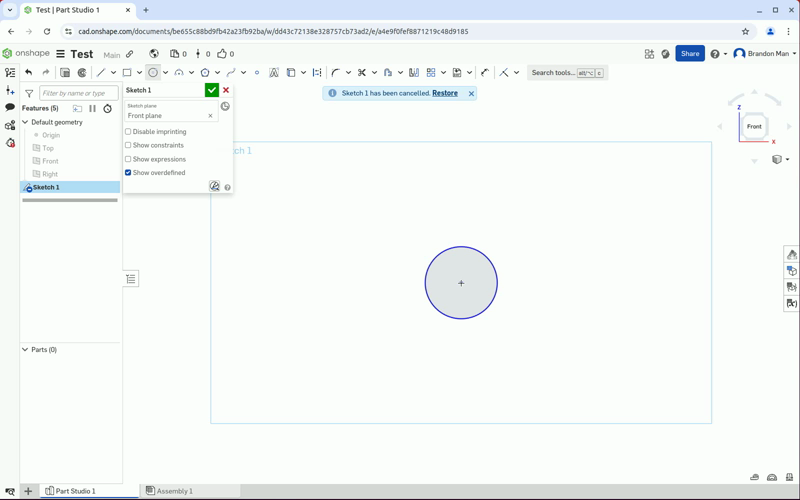
key_up(shift)
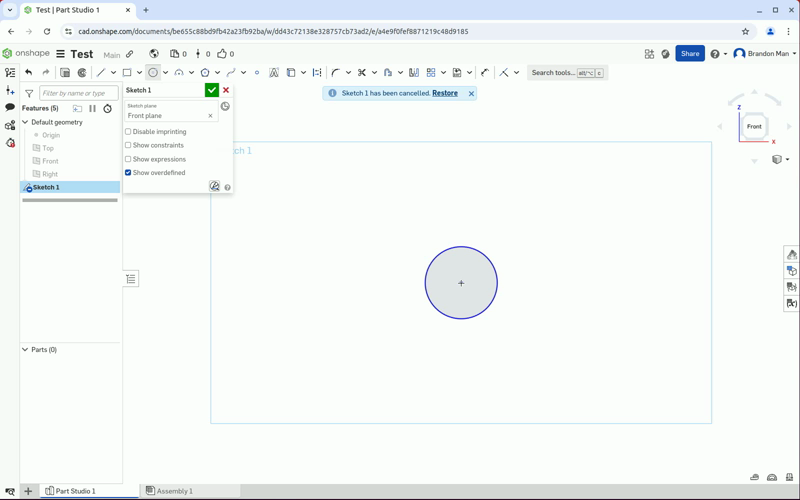
mouse_move(479, 282)
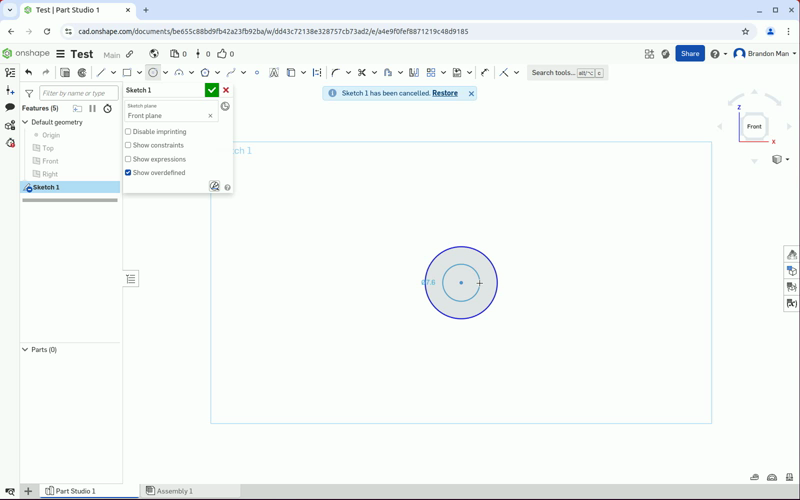
click(479, 282)
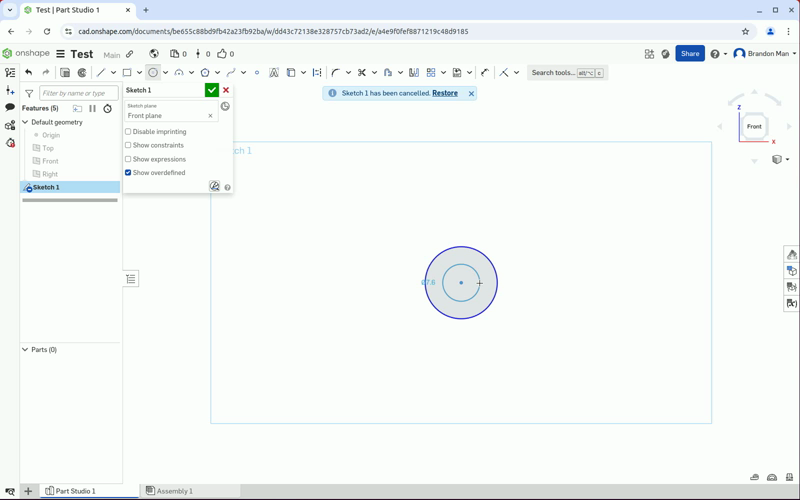
key(esc)
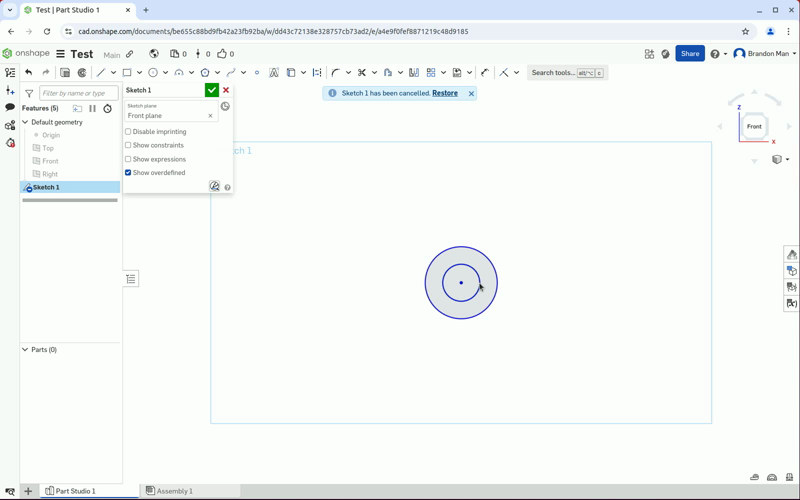
mouse_move(463, 259)
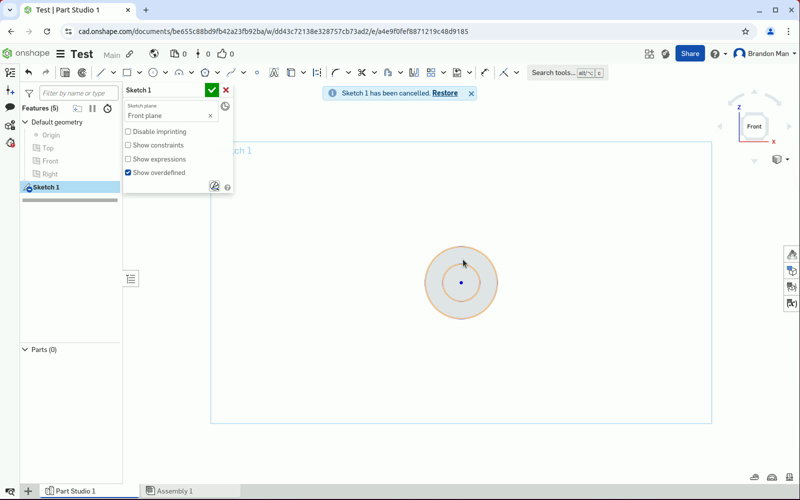
click(463, 259)
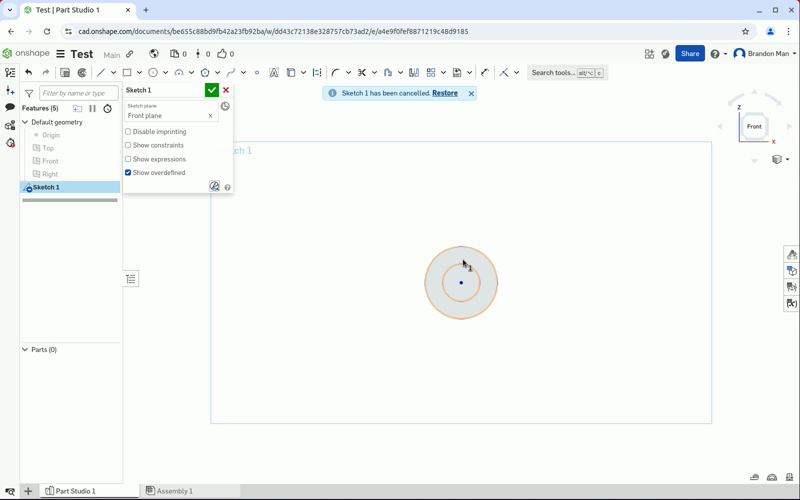
mouse_move(73, 352)
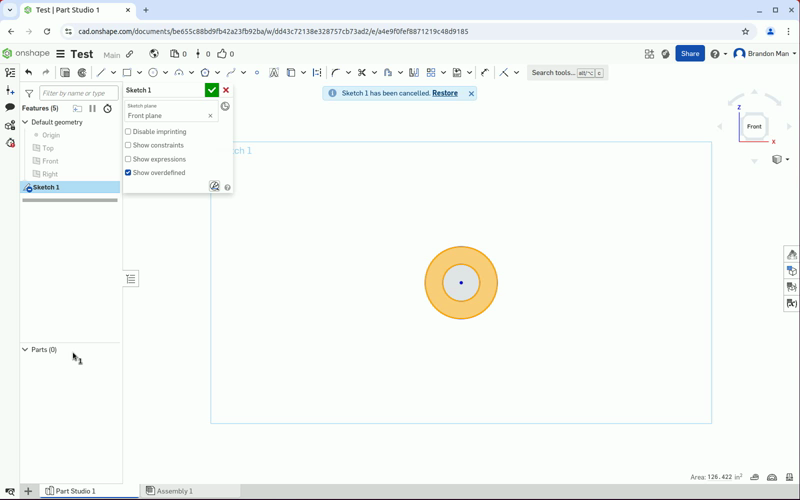
key(shift+y)
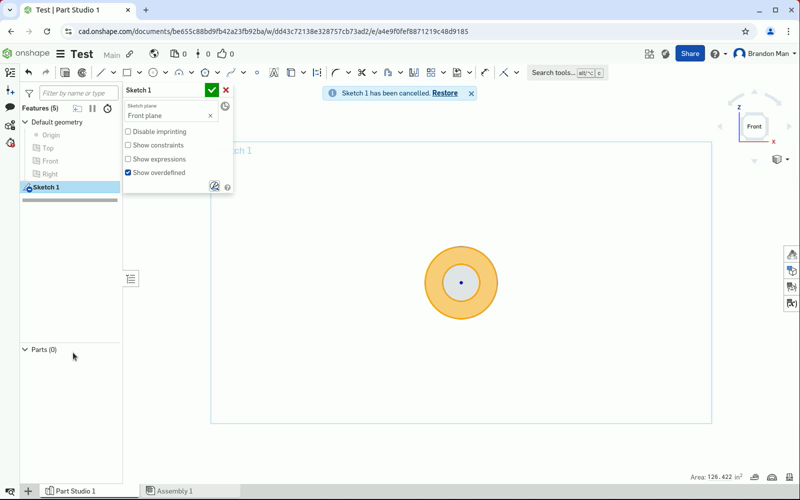
key(shift+e)
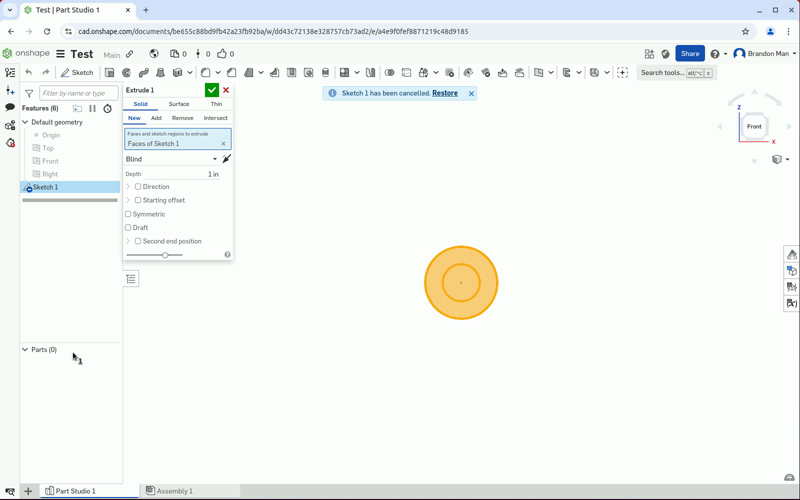
mouse_move(143, 106)
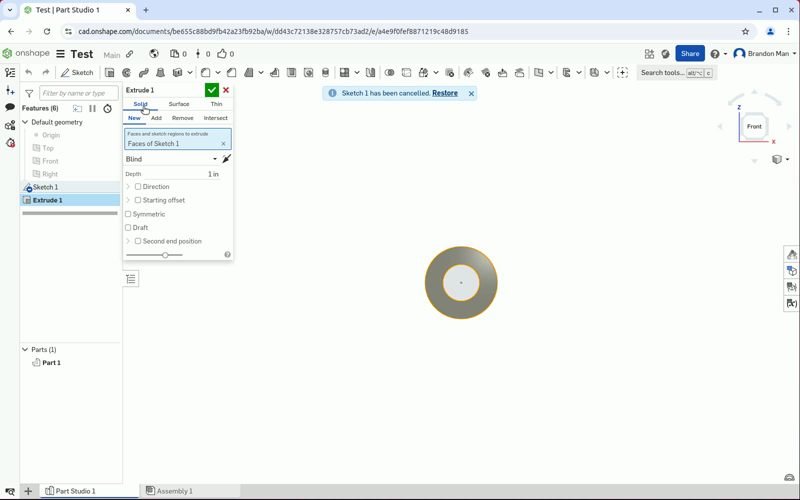
click(143, 106)
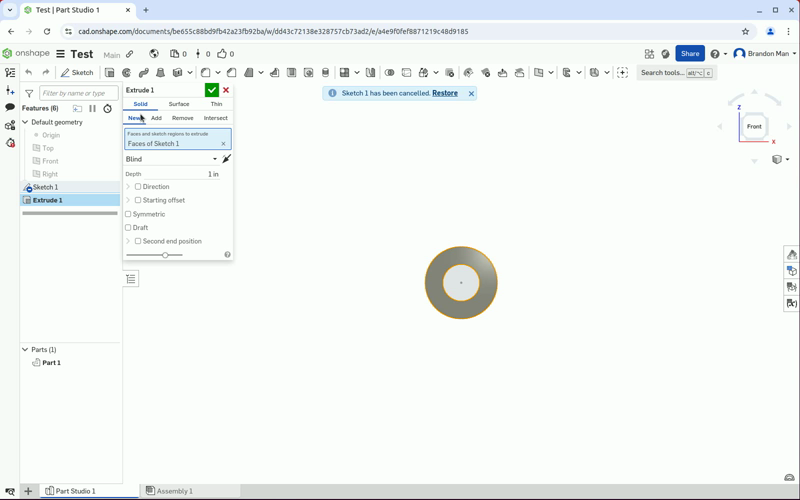
mouse_move(137, 120)
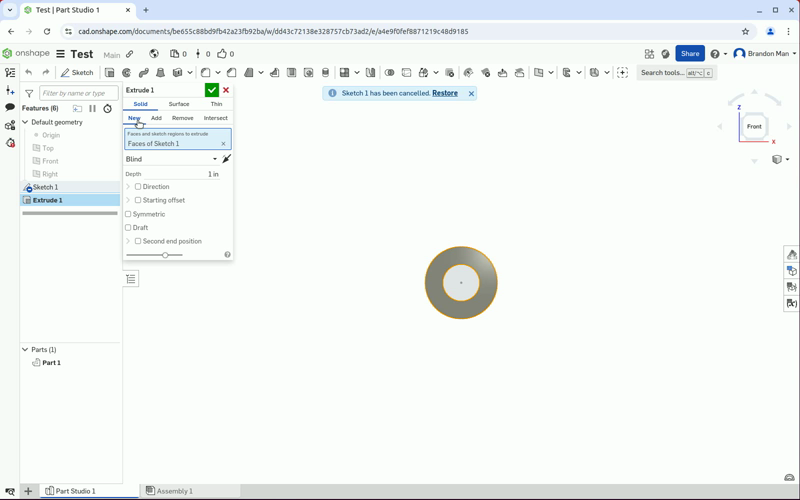
click(137, 120)
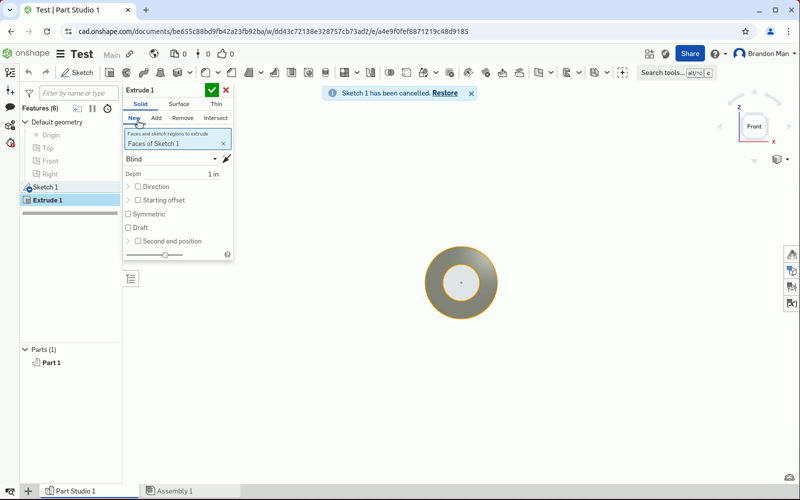
key(tab, 4)
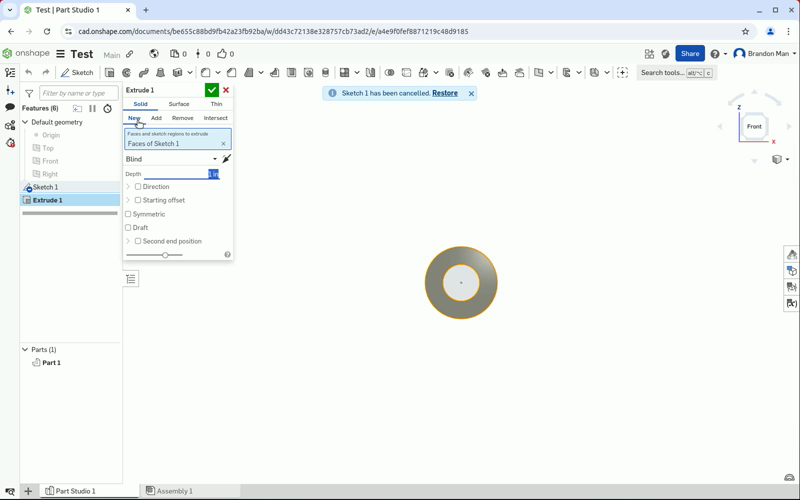
text(3.129)
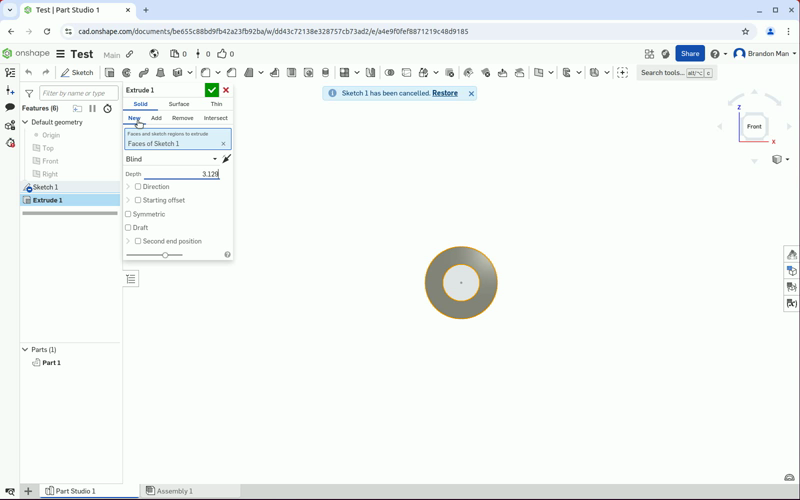
key(enter)
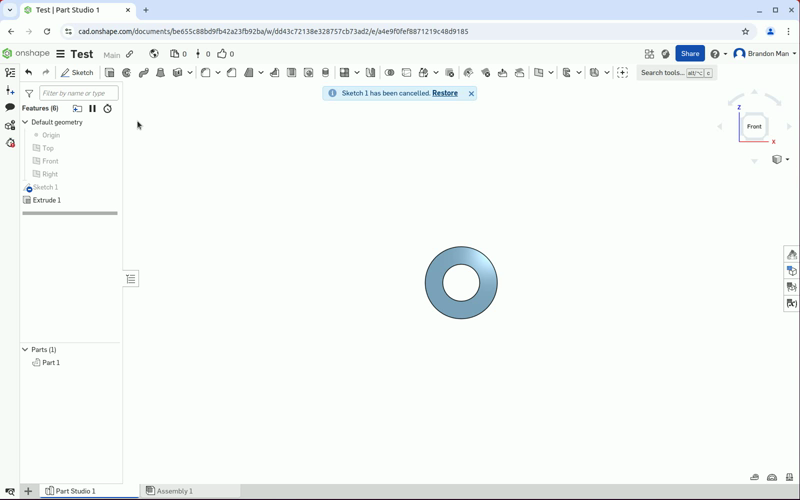
key(shift+h)
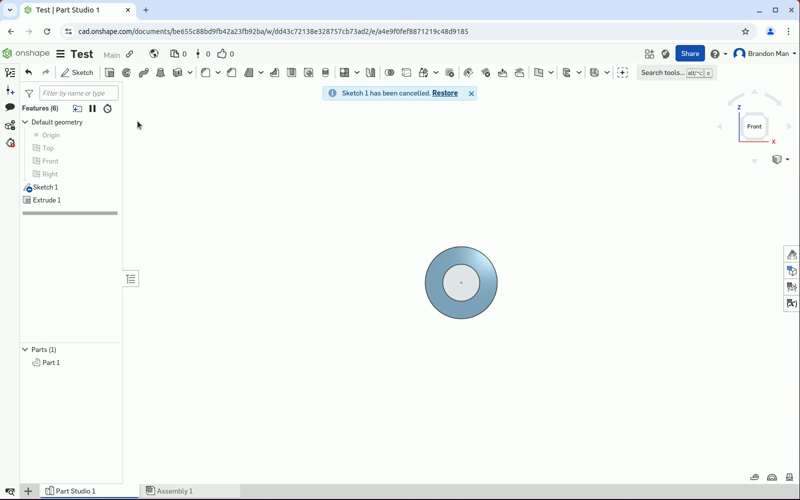
key(shift+h)
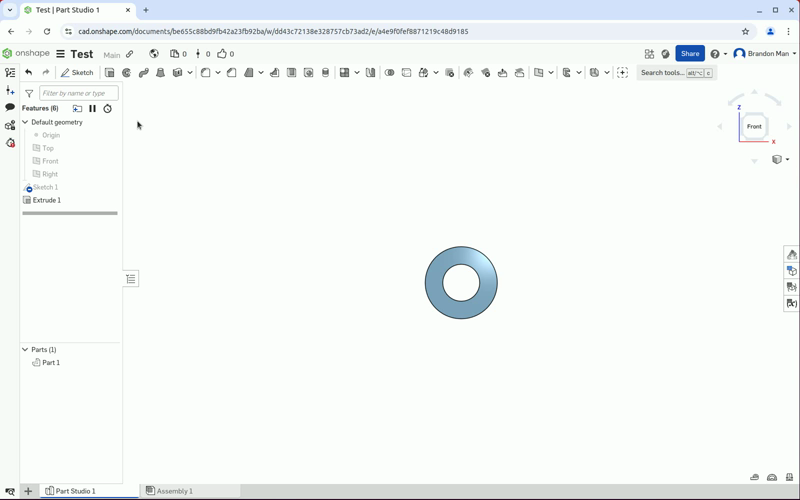
mouse_move(73, 189)
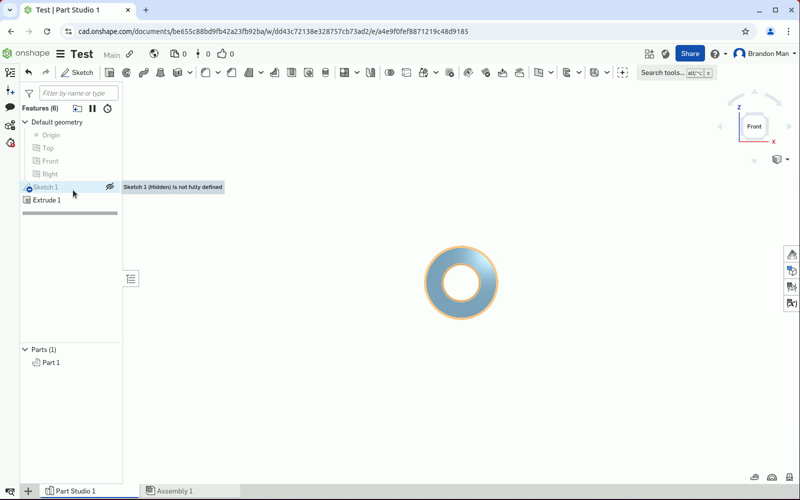
click(73, 189)
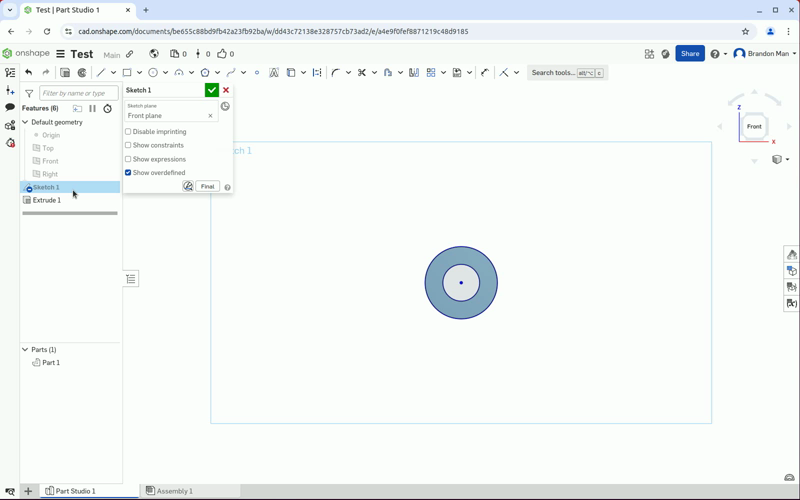
mouse_move(229, 92)
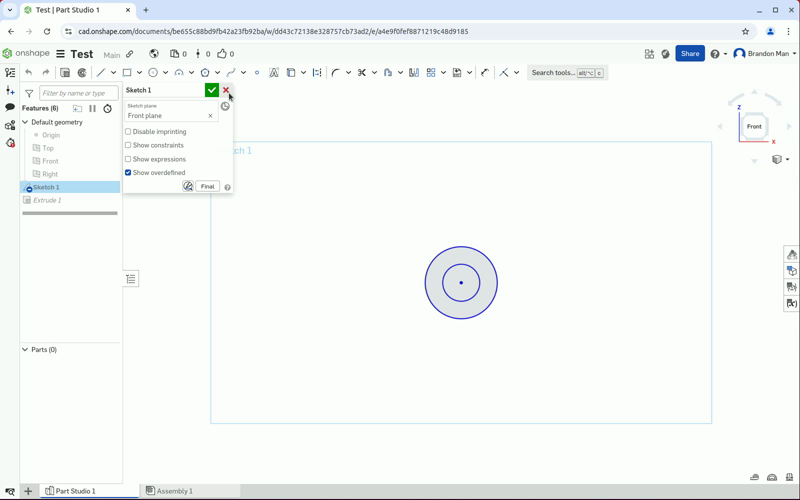
click(229, 92)
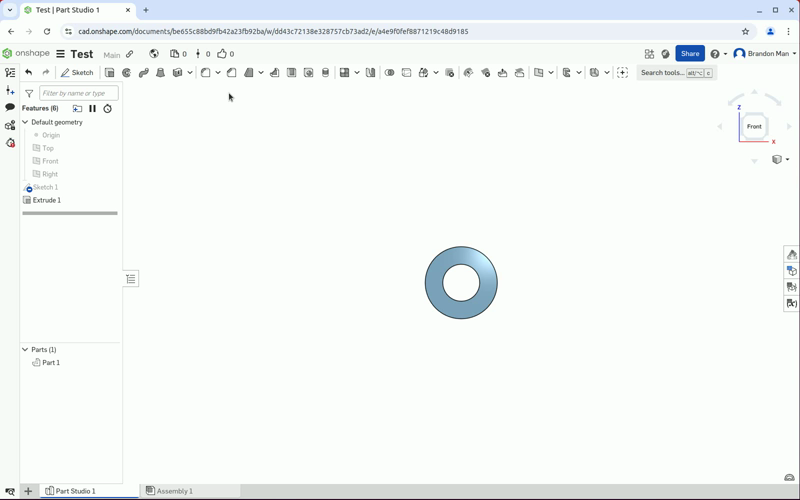
mouse_move(541, 75)
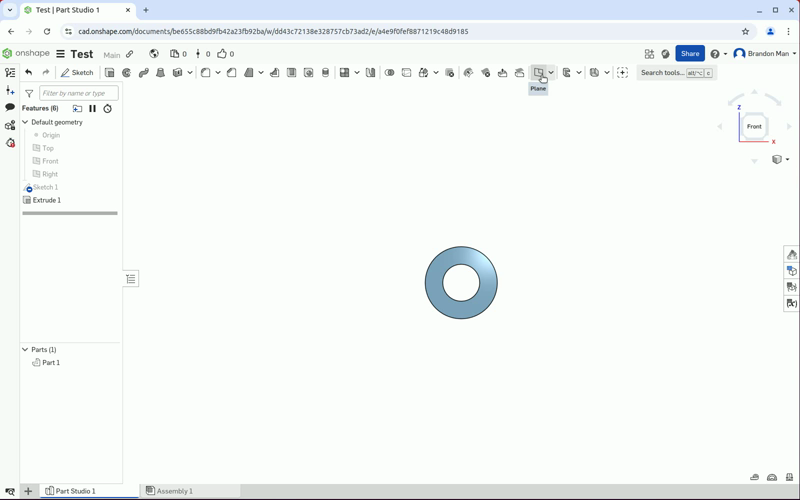
click(541, 75)
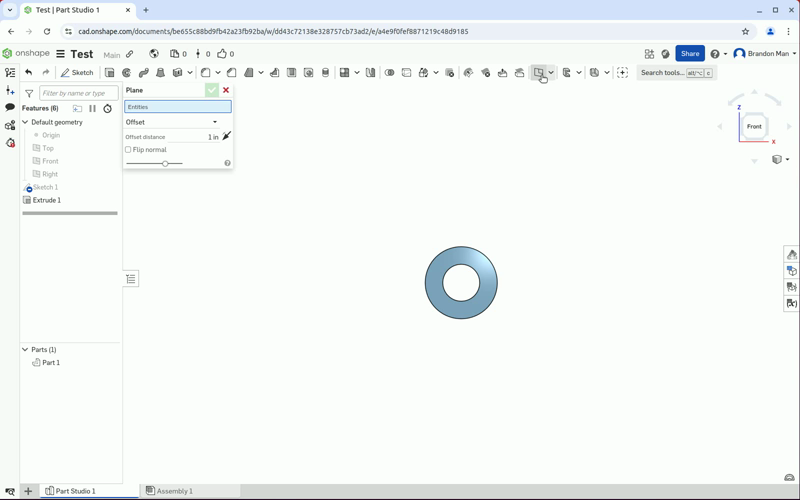
mouse_move(73, 163)
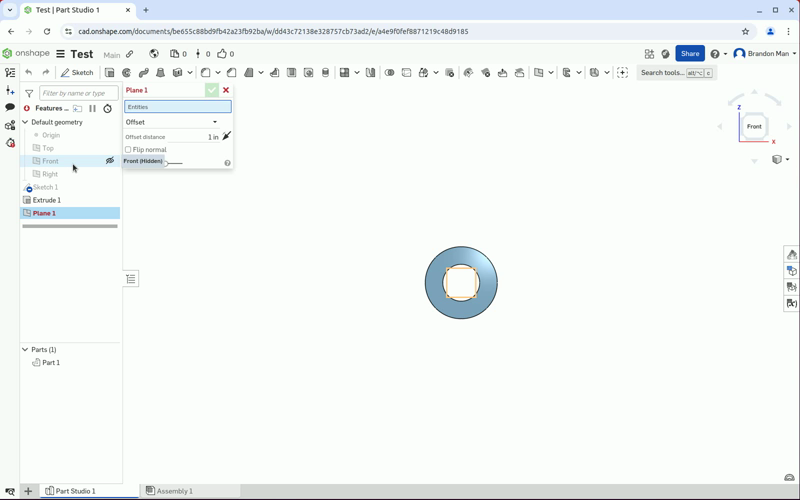
click(73, 163)
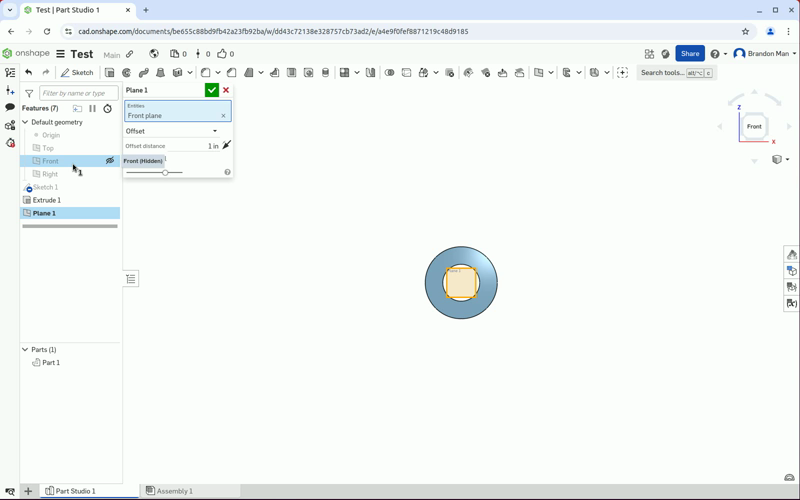
key(tab, 2)
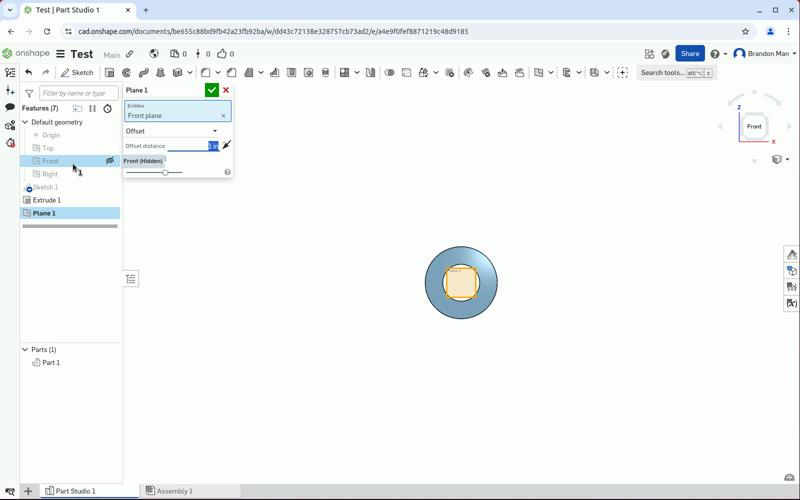
text(3.143)
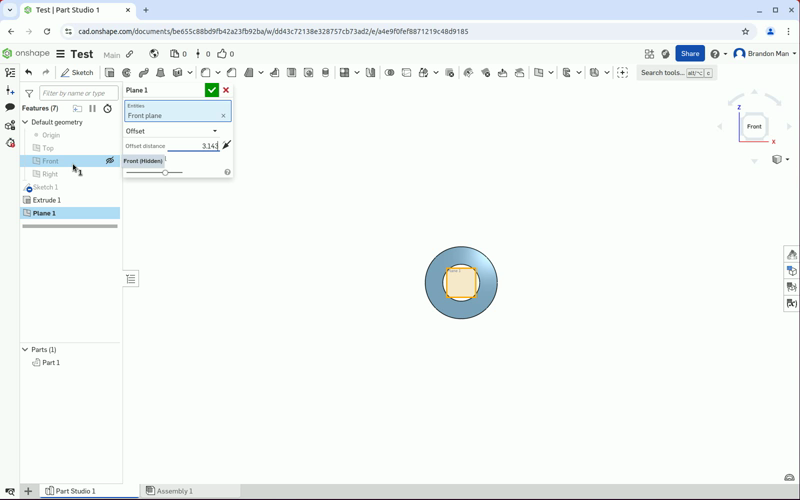
key(enter, 2)
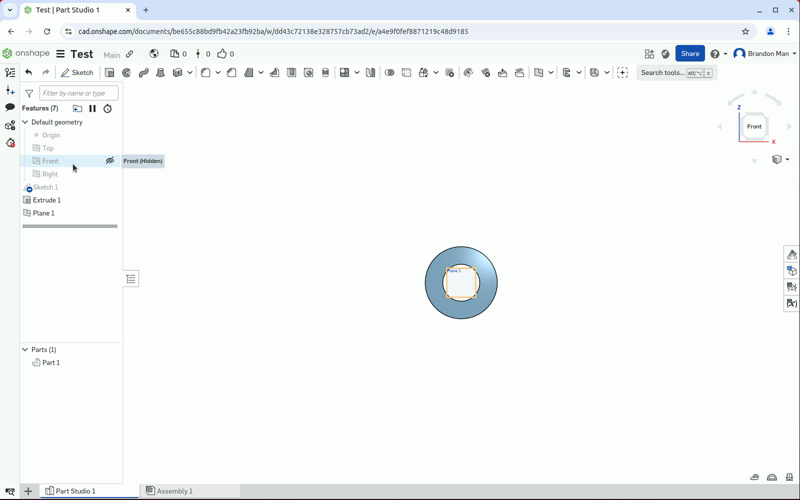
key(shift+s)
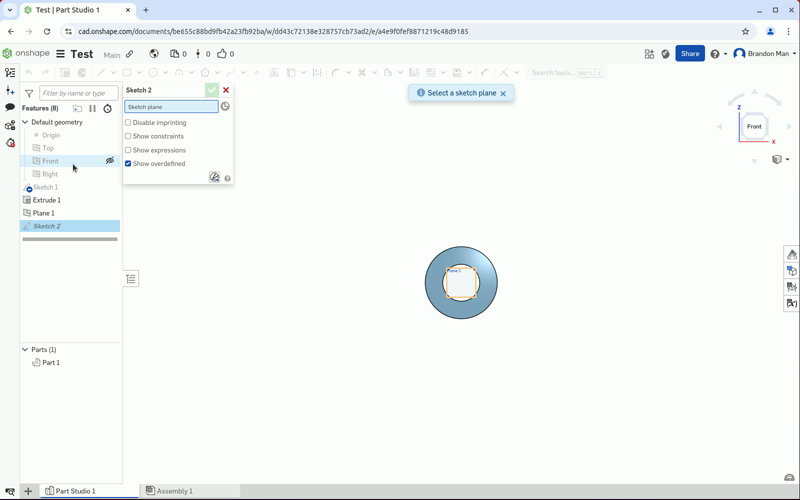
mouse_move(73, 215)
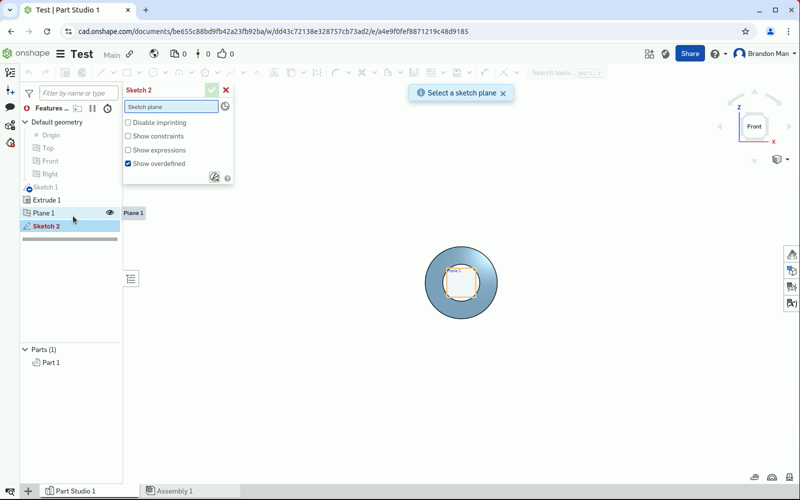
click(73, 215)
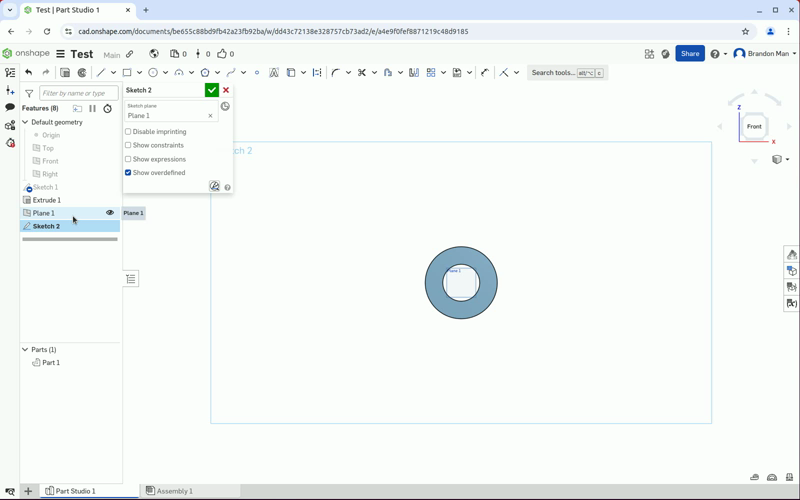
mouse_move(73, 352)
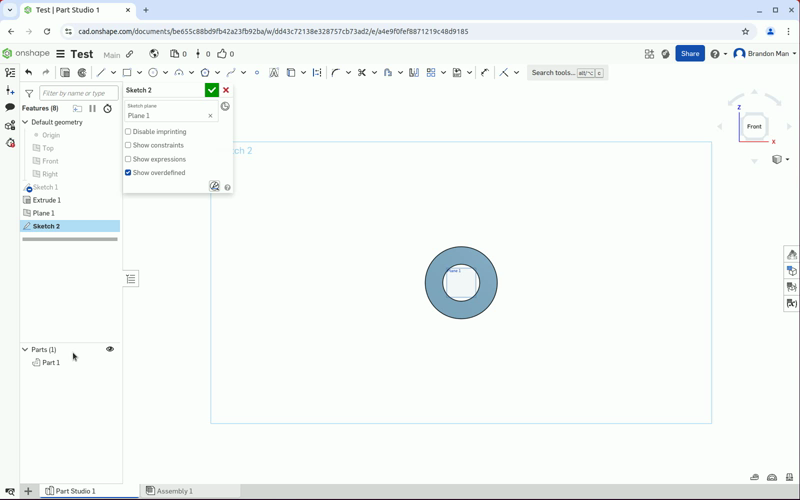
key(y)
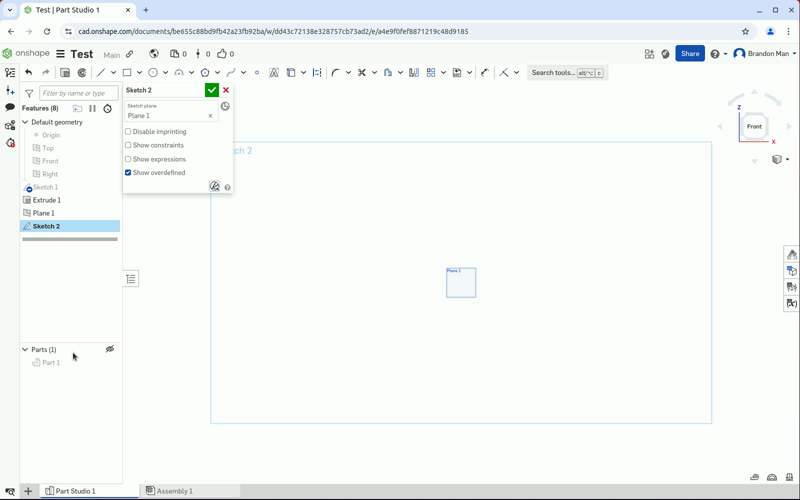
key(c)
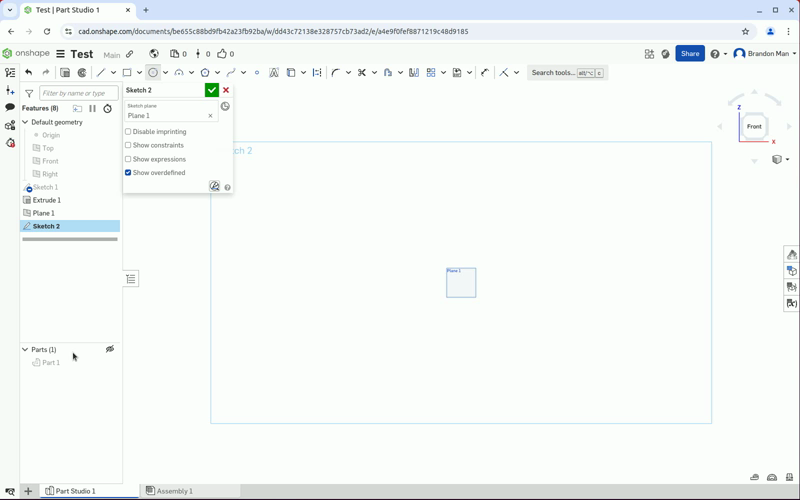
key_down(shift)
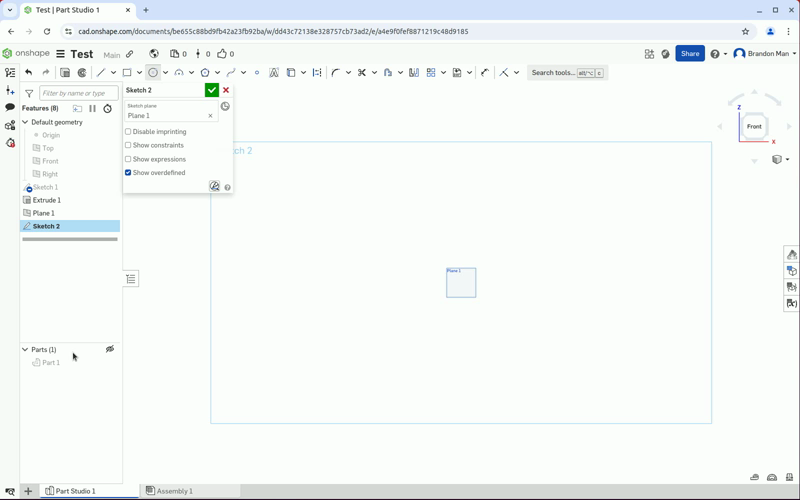
mouse_move(461, 282)
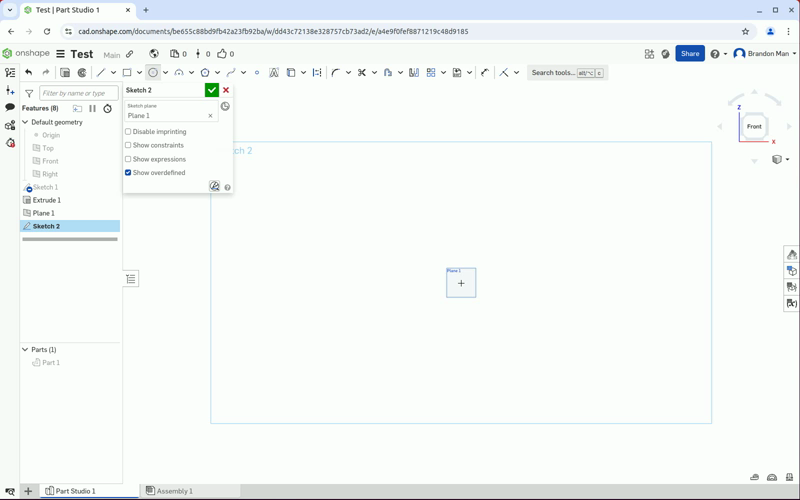
click(461, 282)
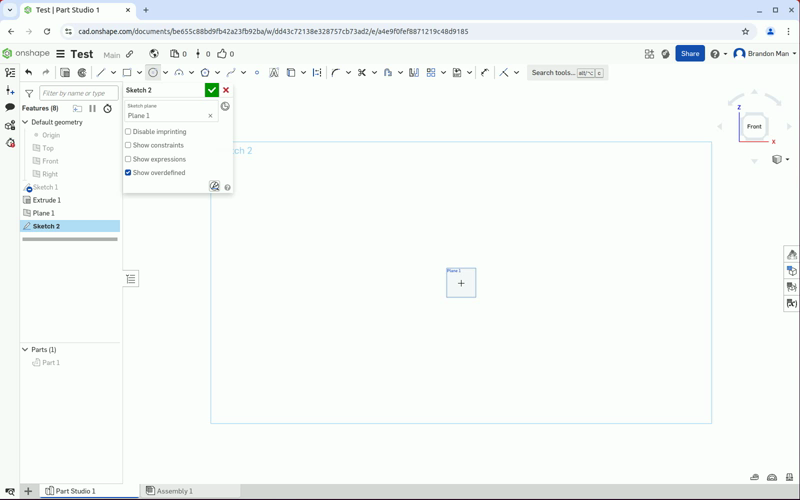
key_up(shift)
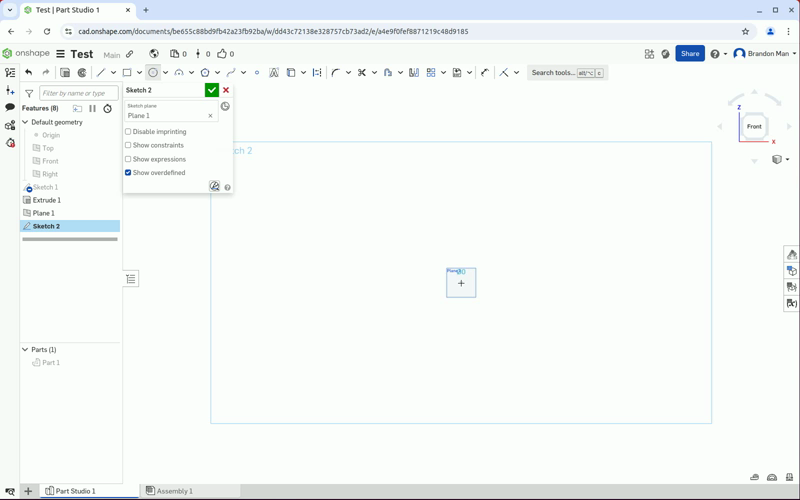
mouse_move(494, 282)
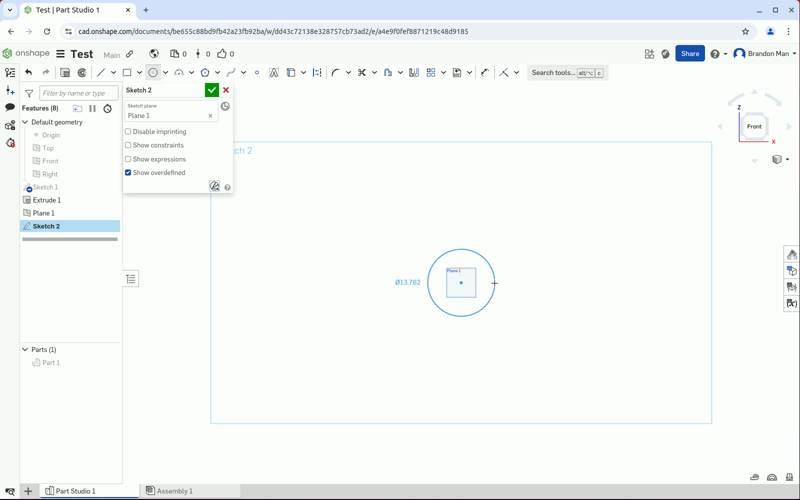
click(494, 282)
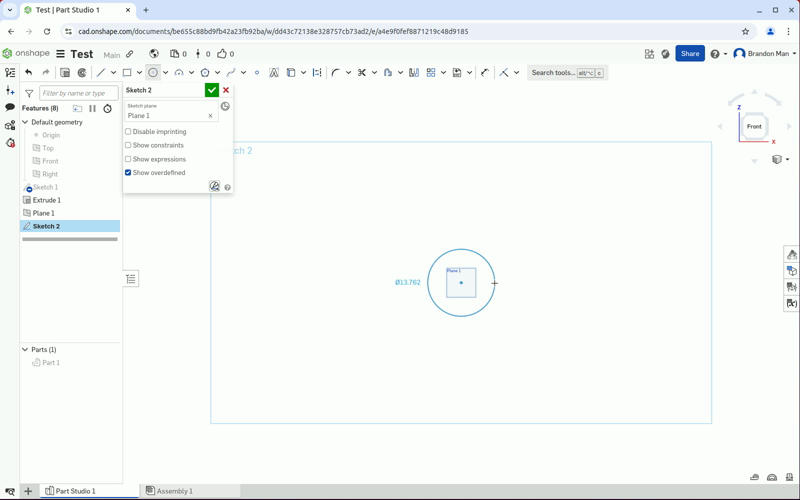
key(esc)
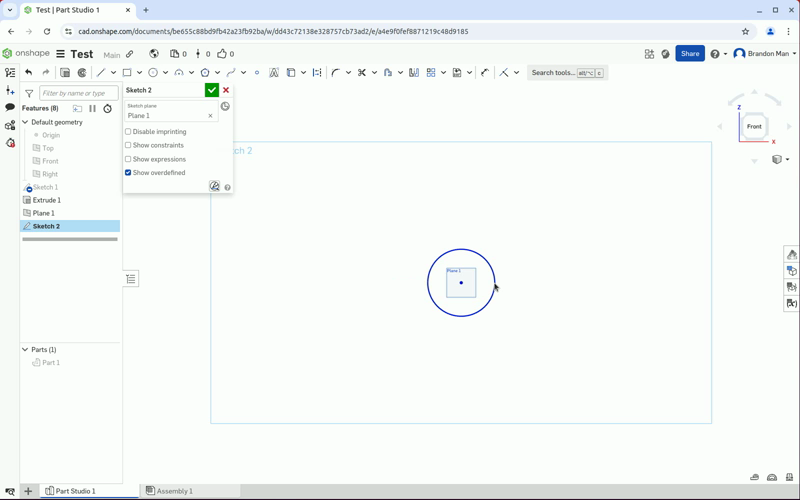
key(c)
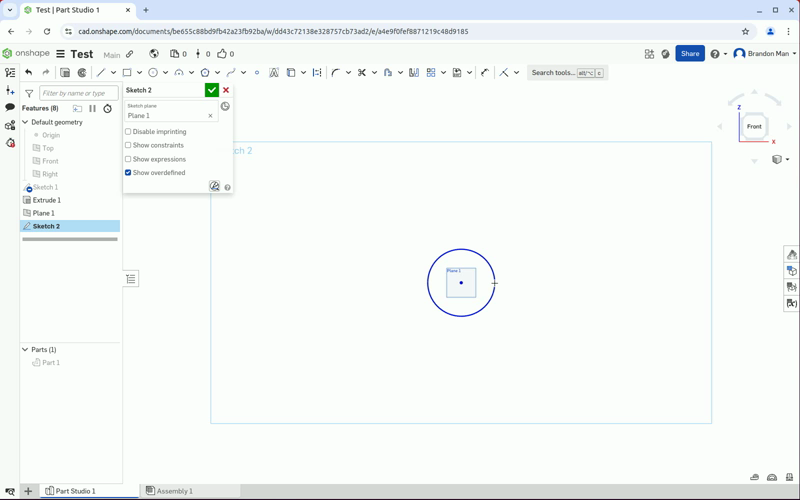
key_down(shift)
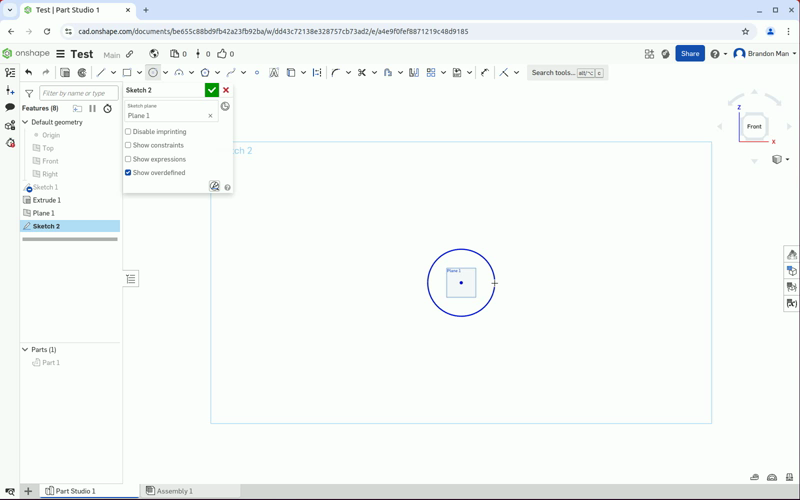
mouse_move(461, 282)
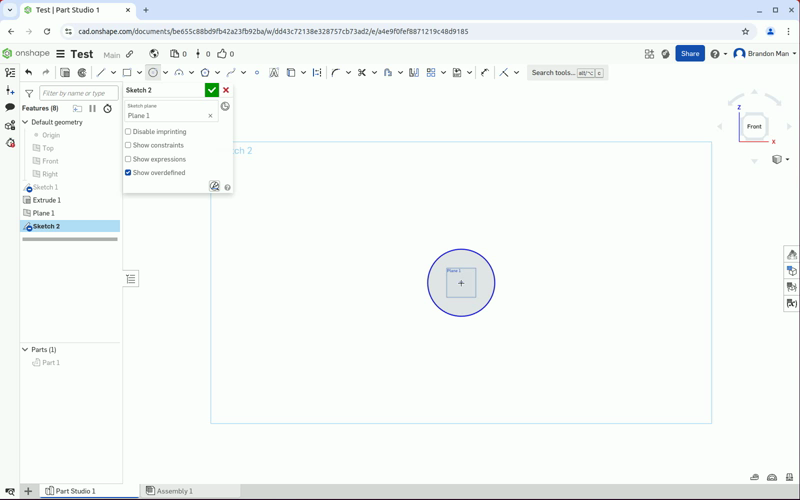
click(461, 282)
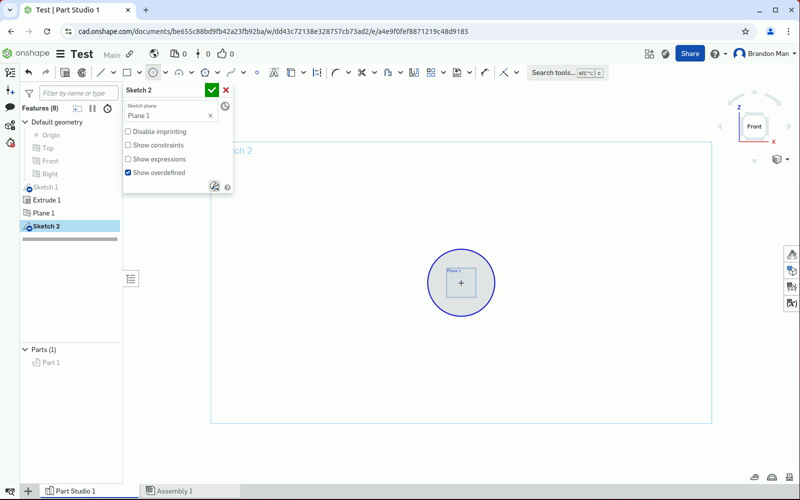
key_up(shift)
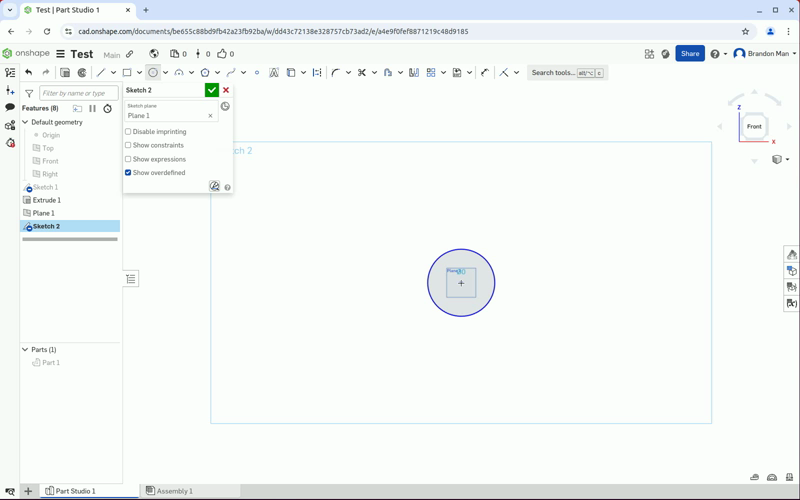
mouse_move(480, 282)
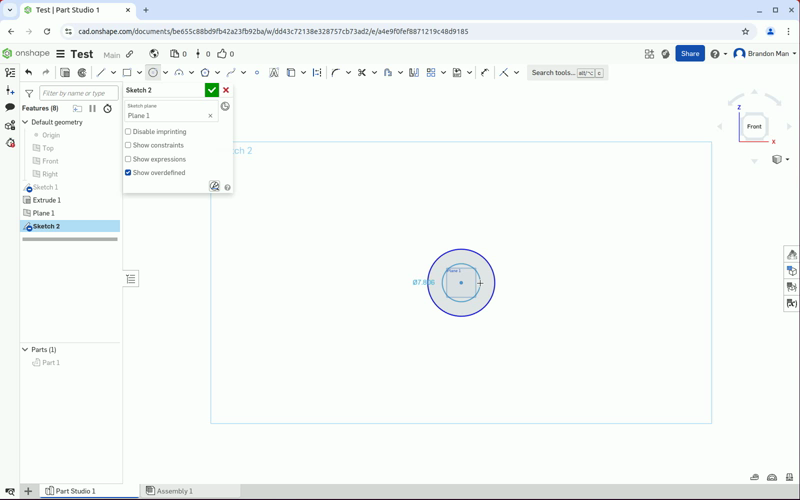
click(480, 282)
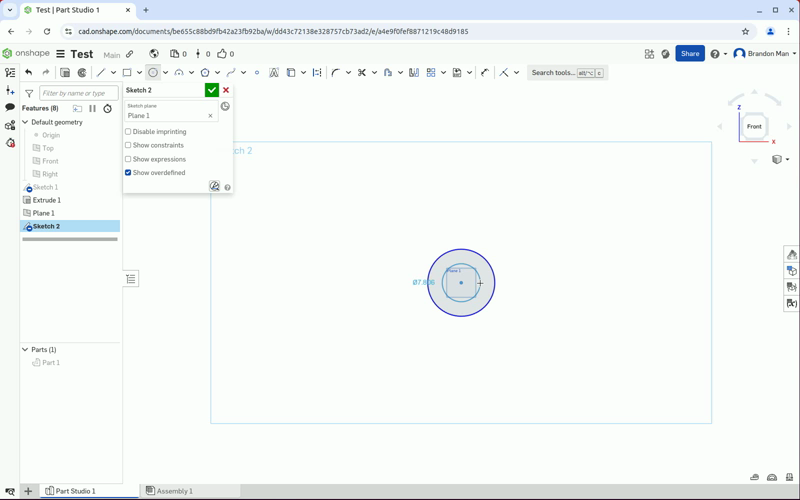
key(esc)
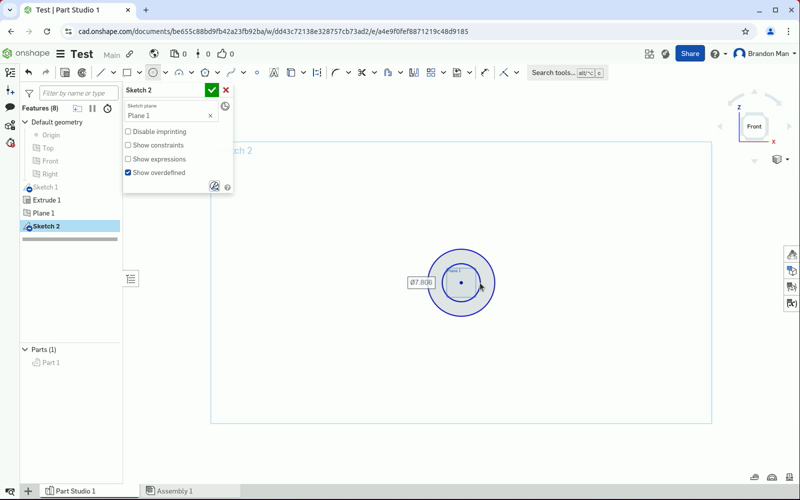
mouse_move(482, 294)
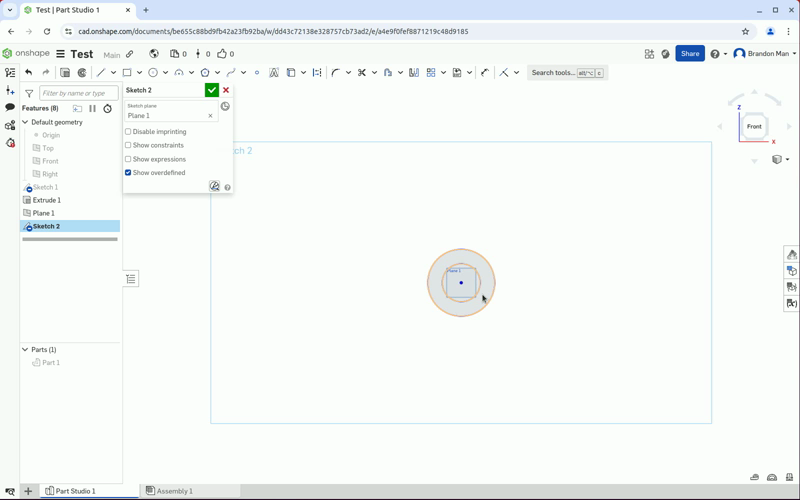
click(482, 294)
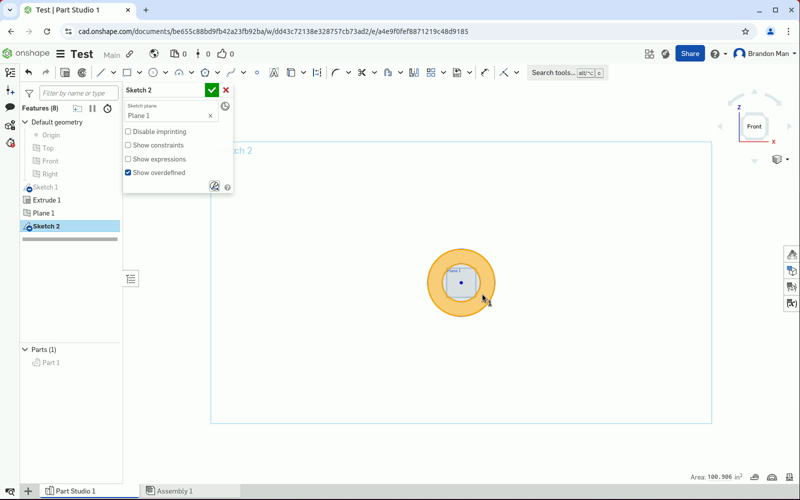
mouse_move(73, 352)
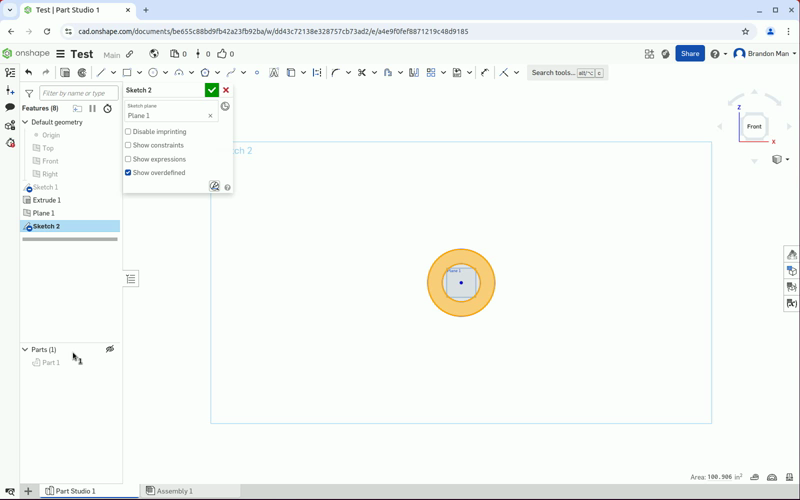
key(shift+y)
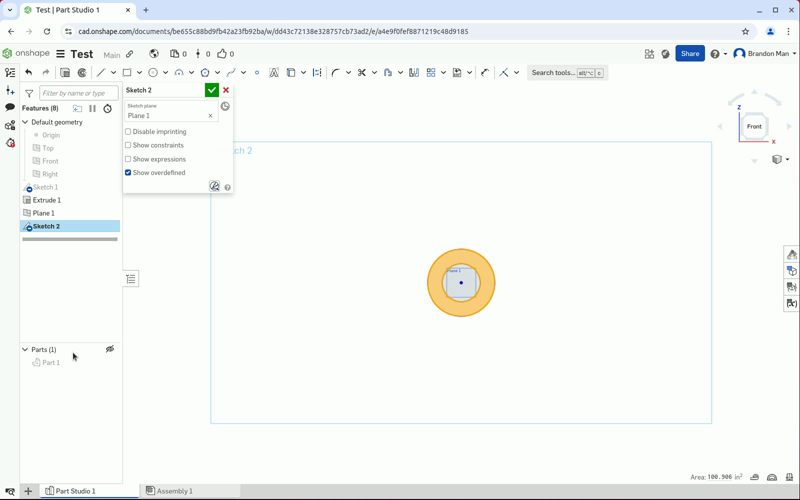
key(shift+e)
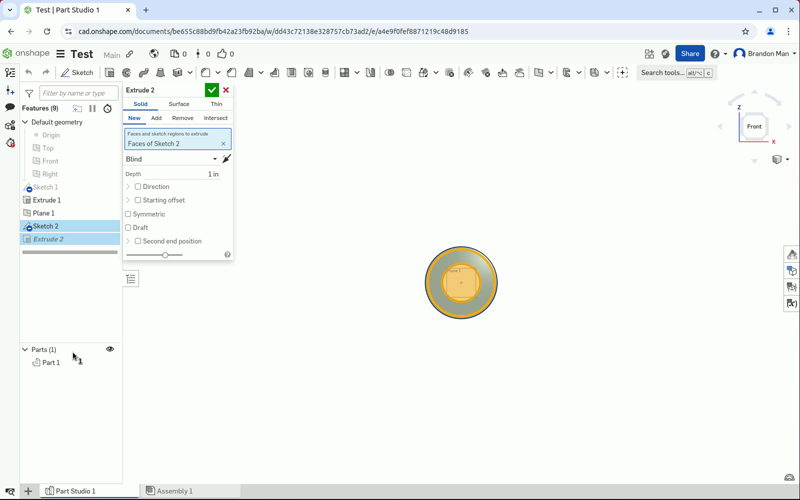
mouse_move(143, 106)
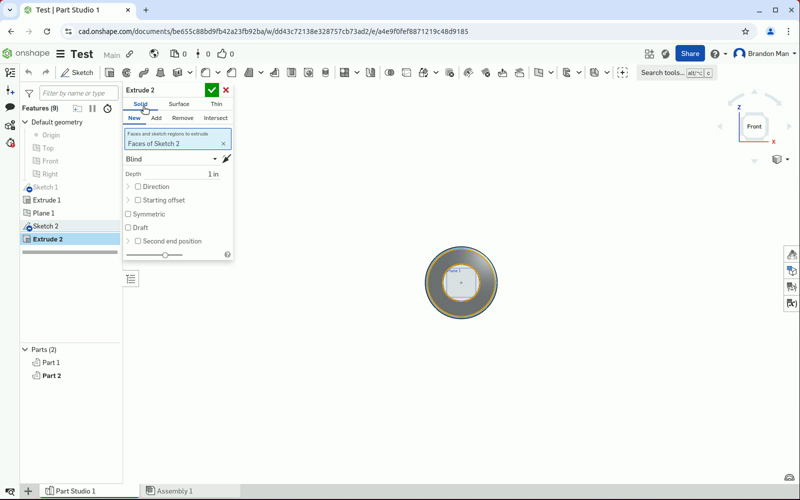
click(143, 106)
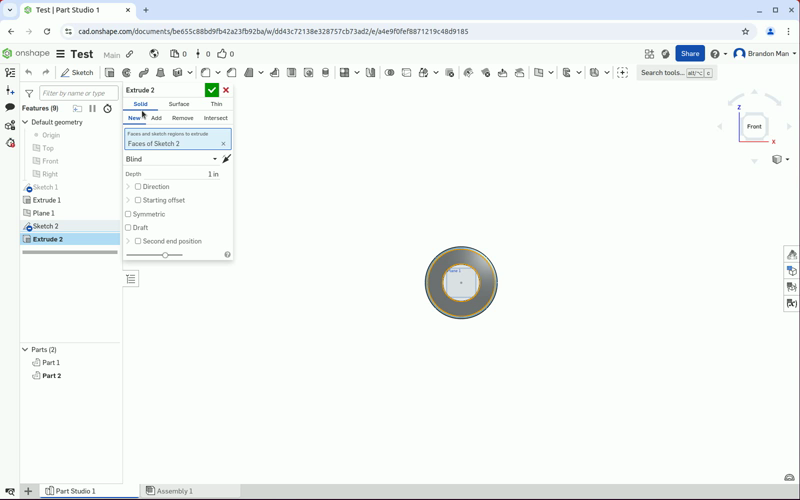
mouse_move(137, 120)
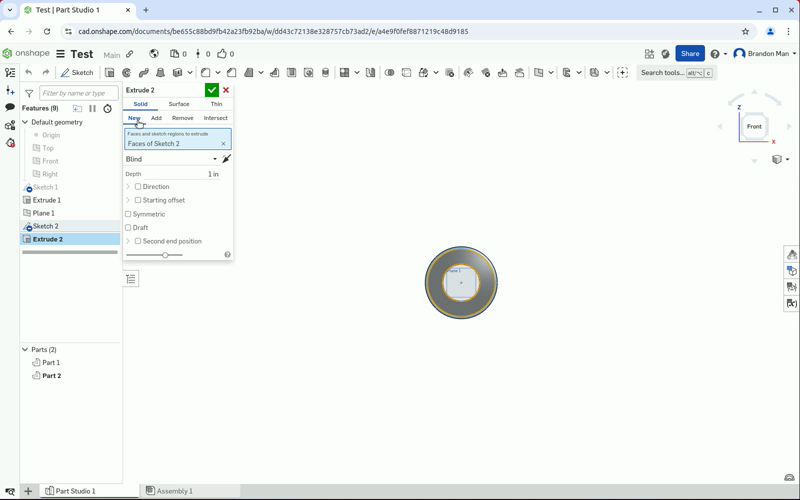
click(137, 120)
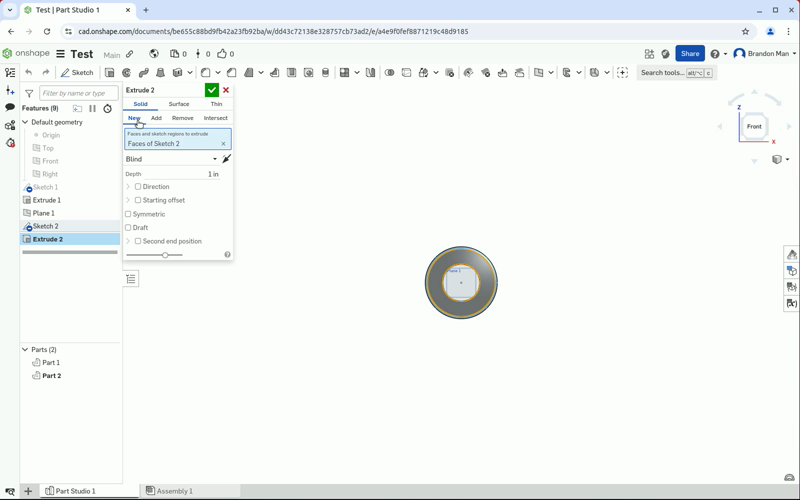
key(tab, 4)
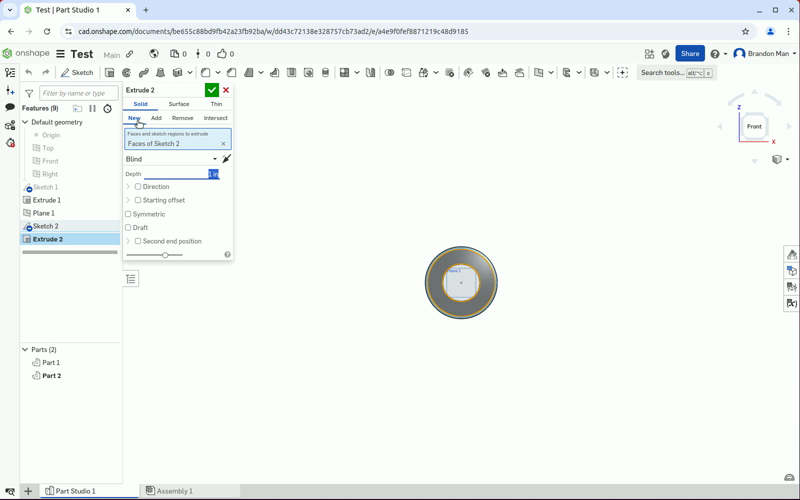
text(0.963)
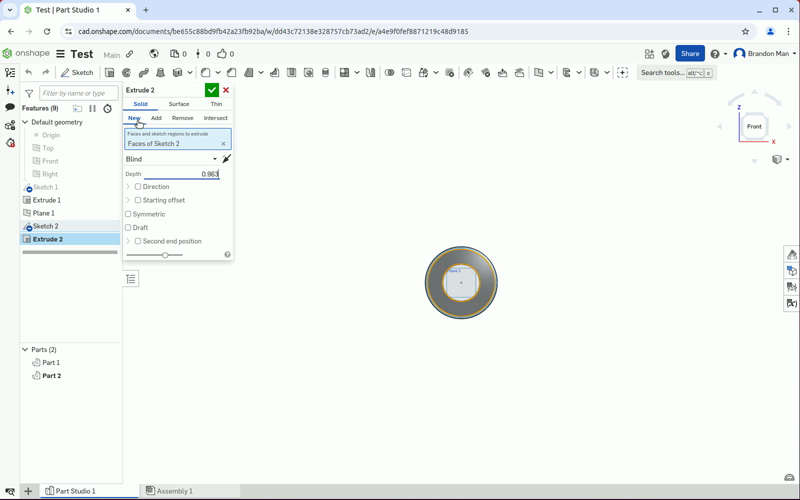
key(enter)
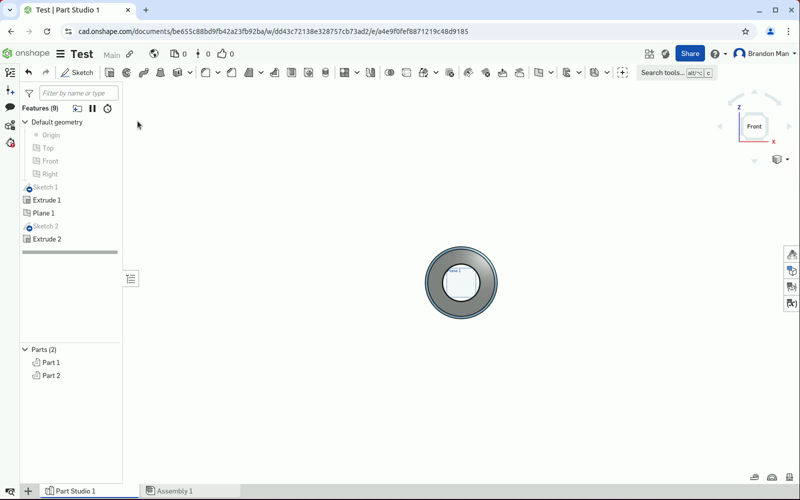
key(shift+h)
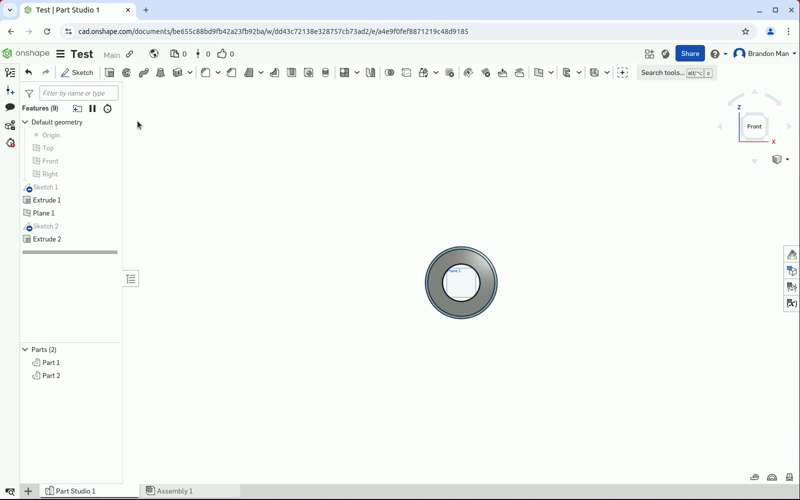
key(shift+h)
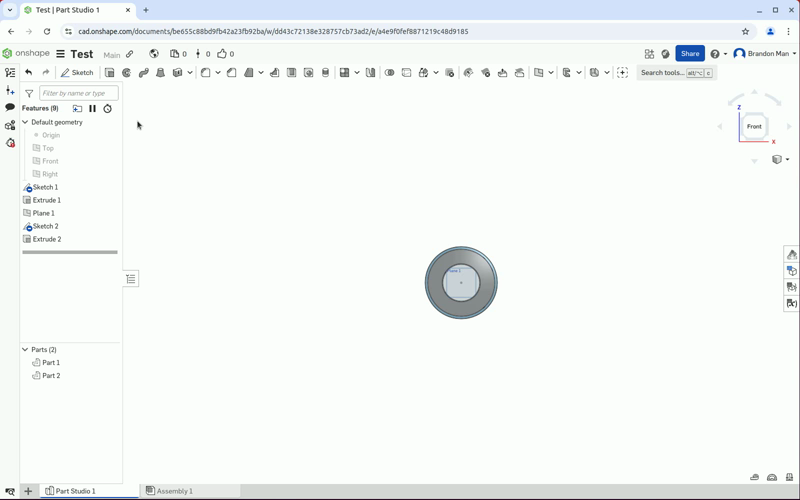
key(shift+7)
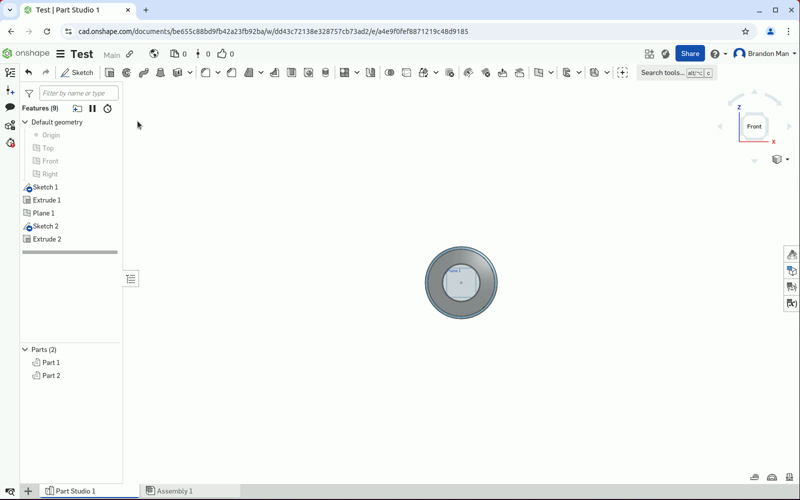
key(left, 2)
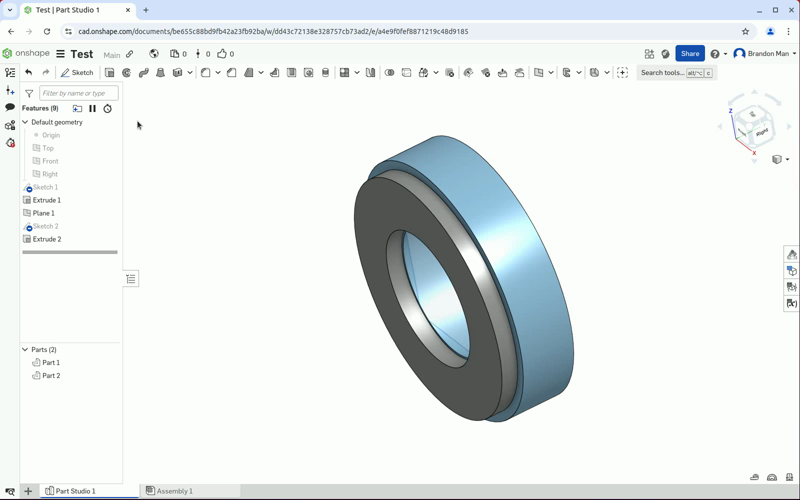
key(down, 2)
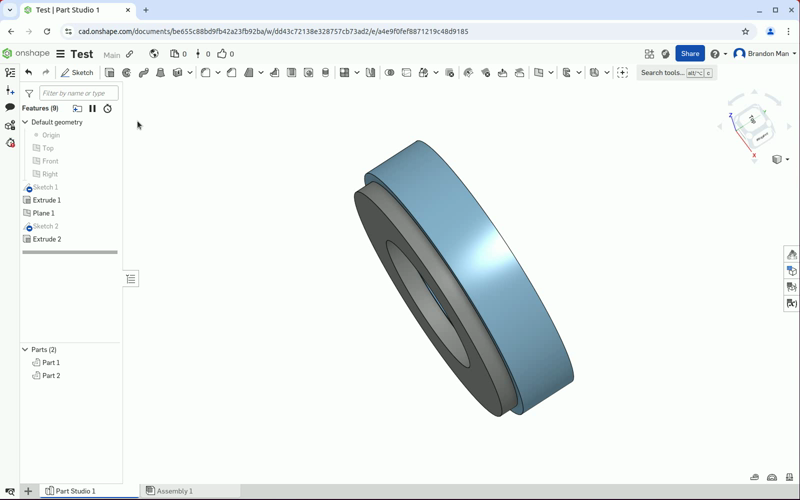
key(up, 2)
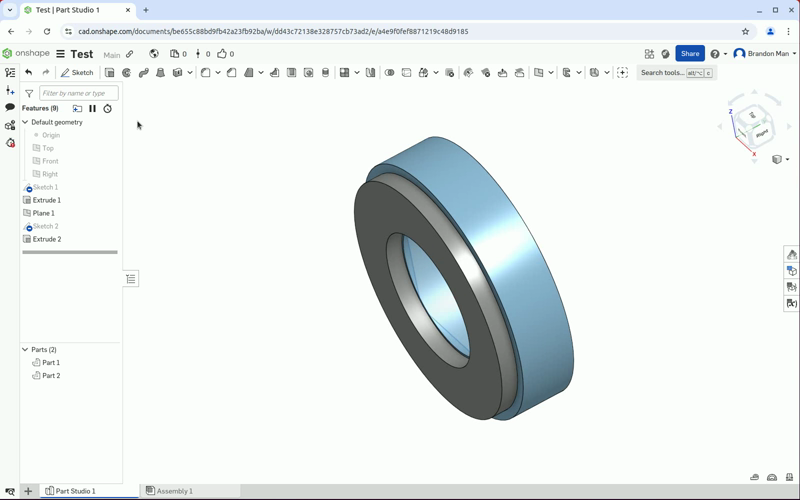
key(right, 2)
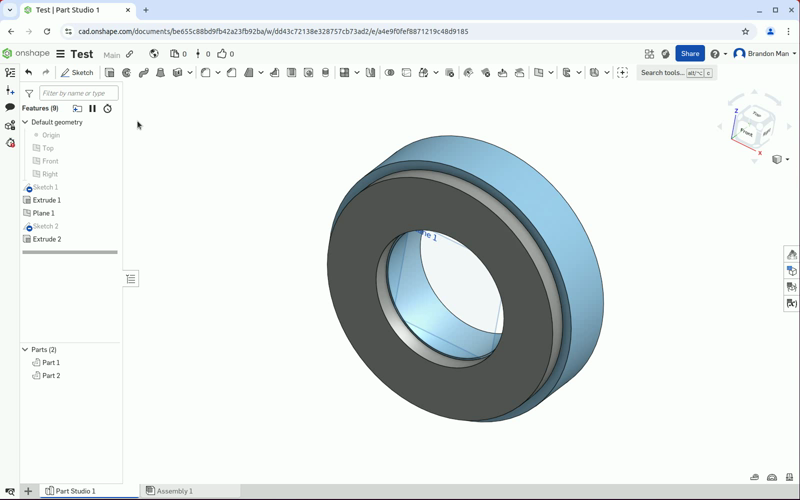
mouse_move(73, 189)
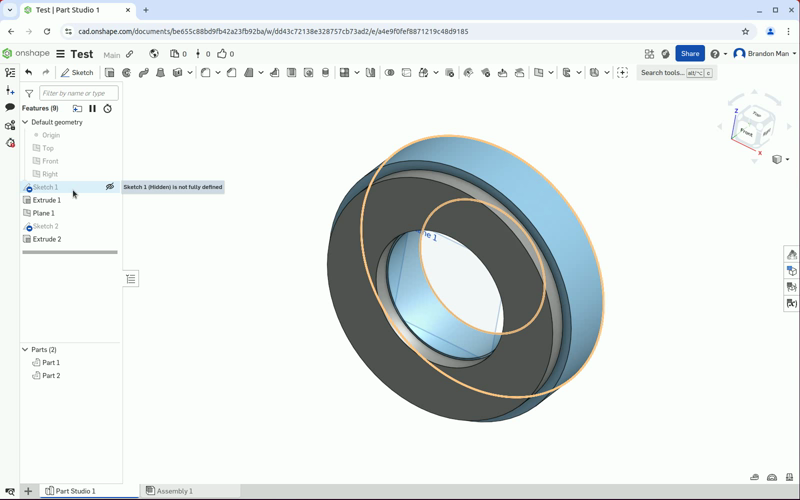
click(73, 189)